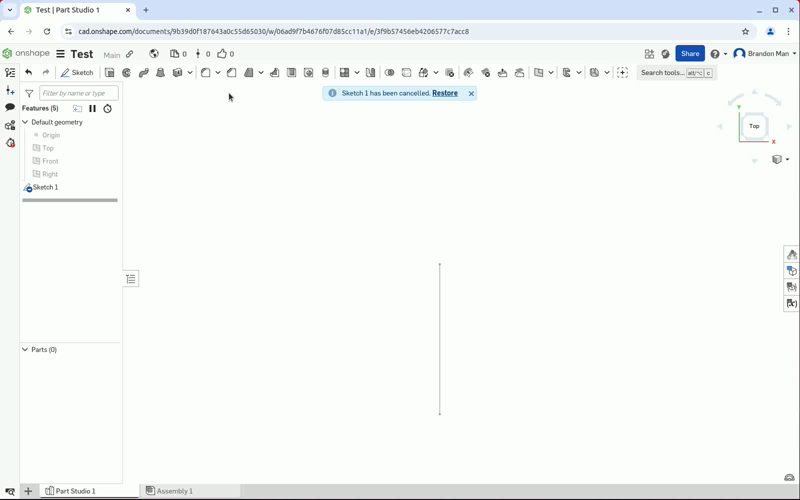
key(shift+h)
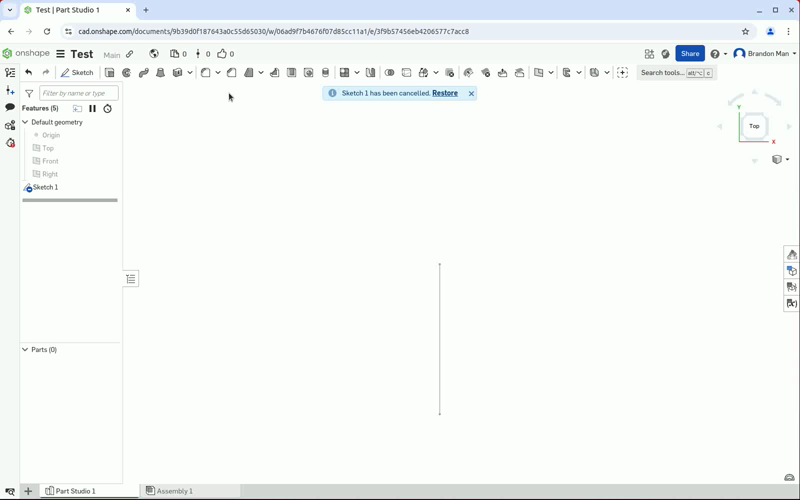
key(shift+s)
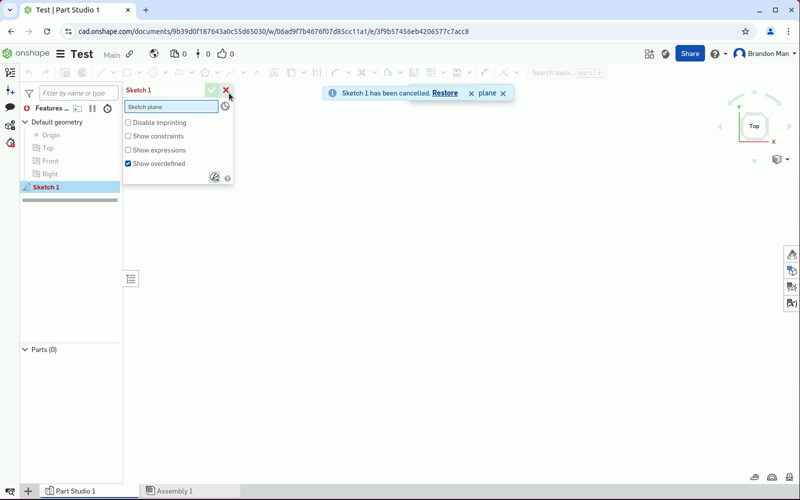
mouse_move(73, 150)
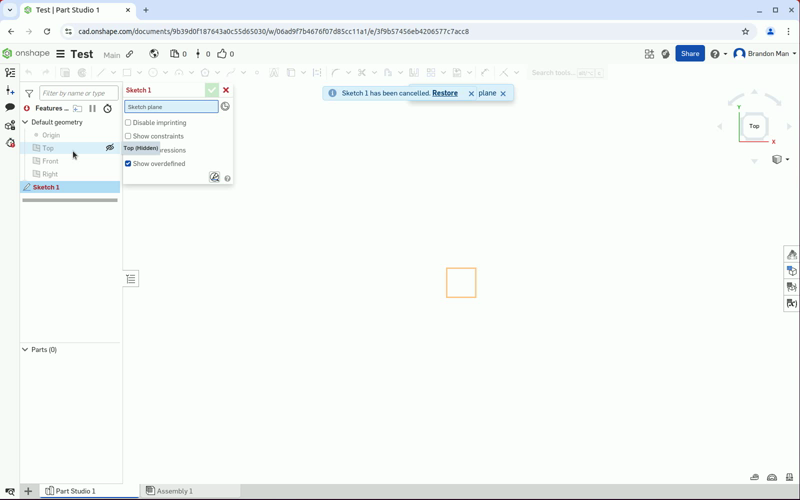
click(73, 150)
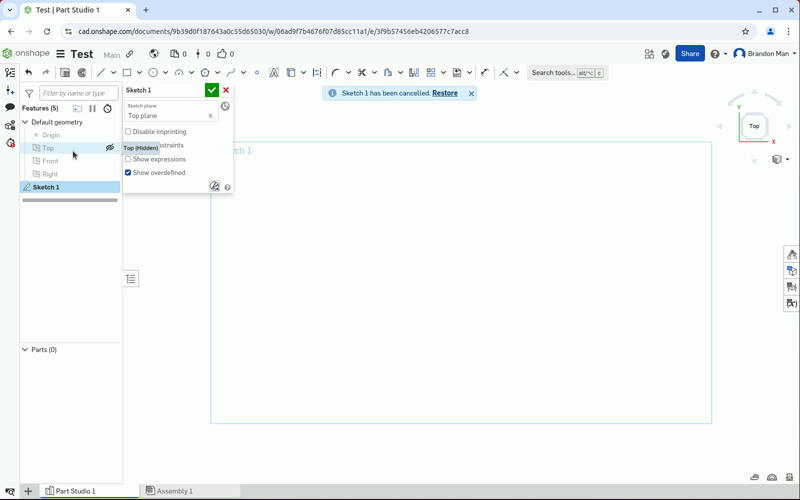
mouse_move(73, 352)
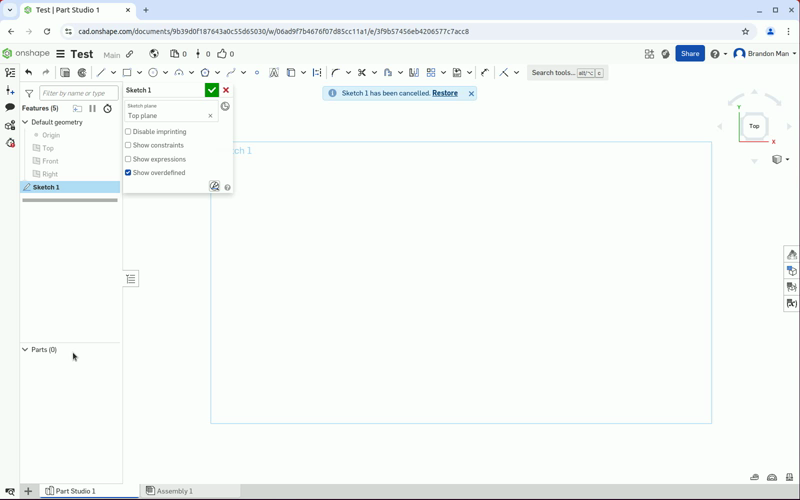
key(y)
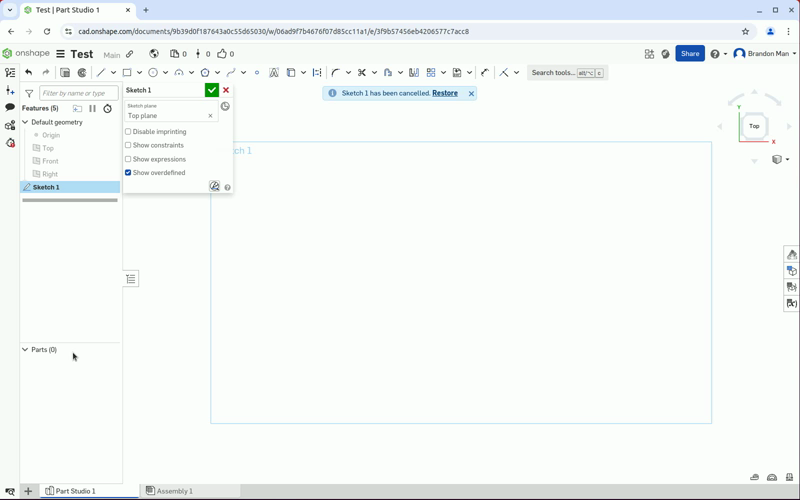
key(l)
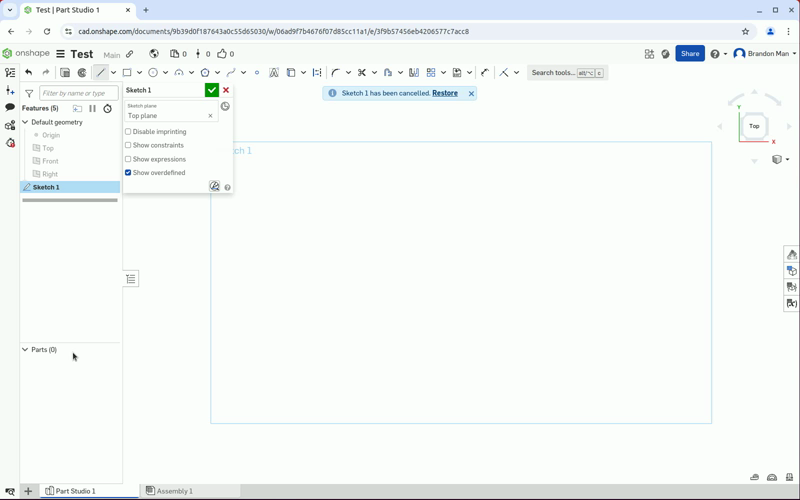
key_down(shift)
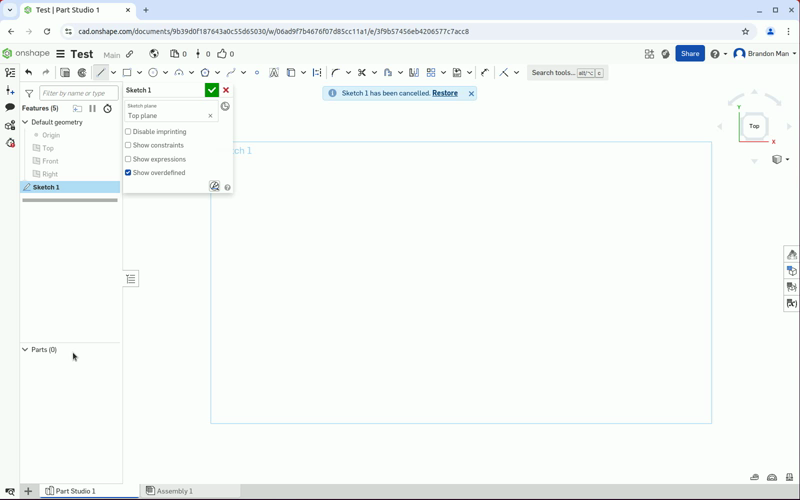
mouse_move(460, 282)
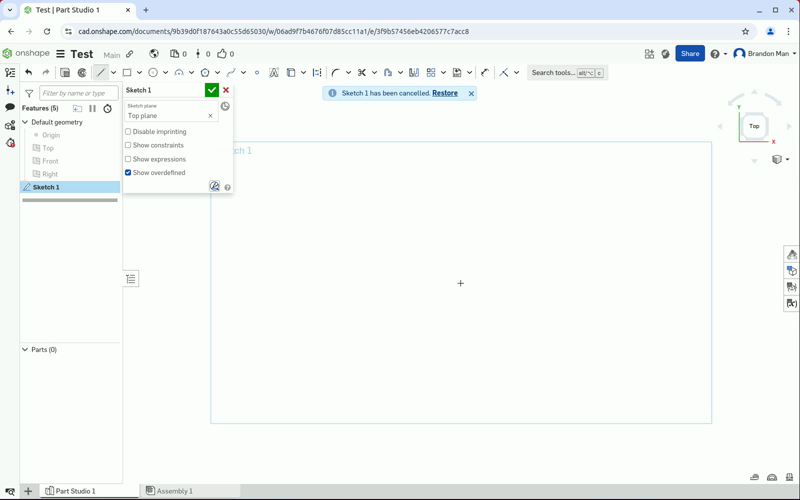
click(460, 282)
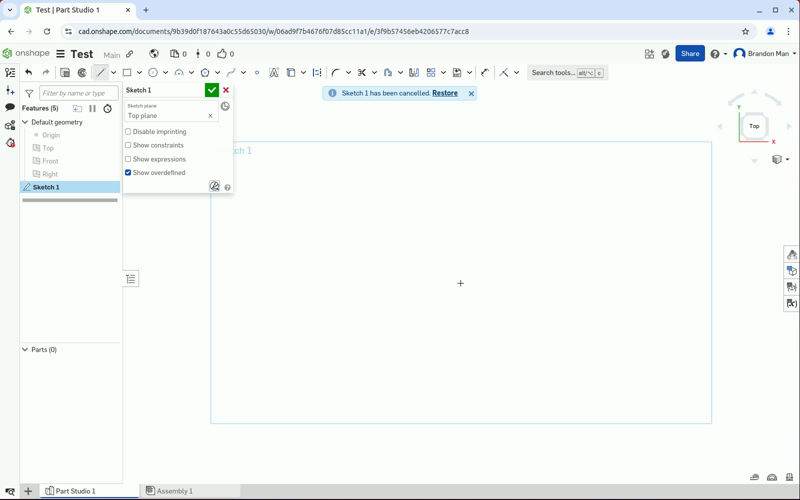
key_up(shift)
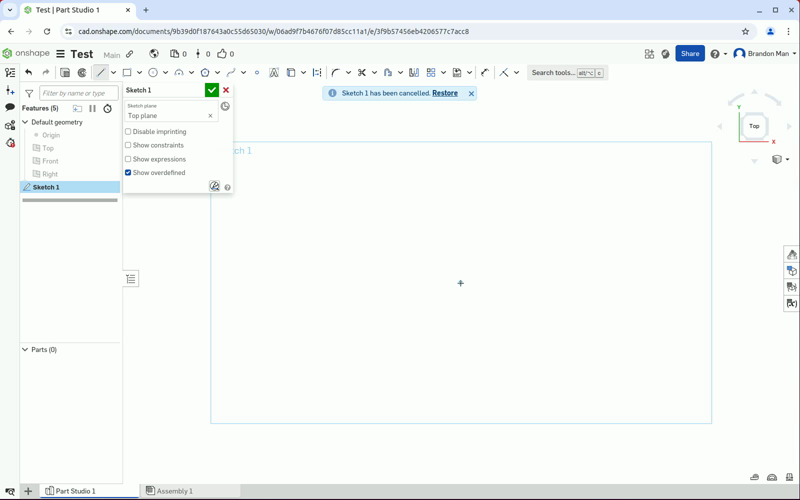
key_down(shift)
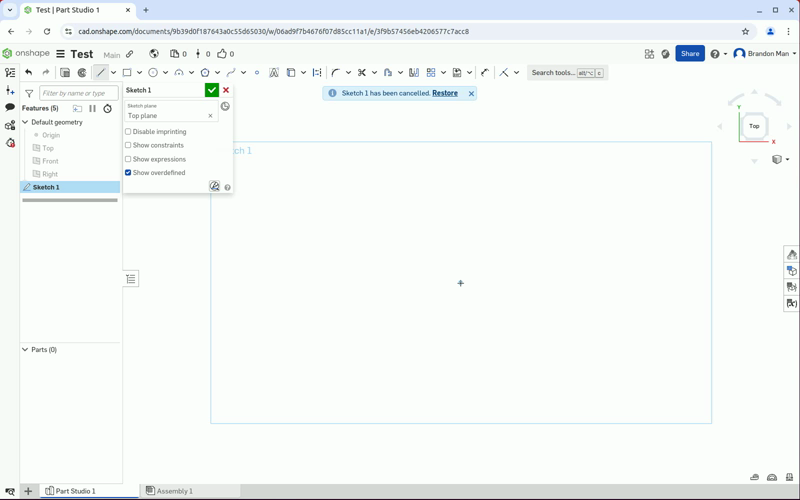
mouse_move(535, 282)
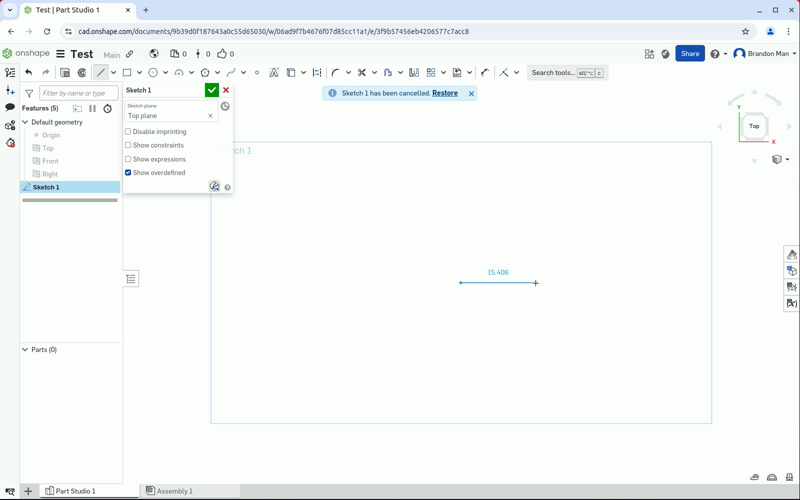
click(535, 282)
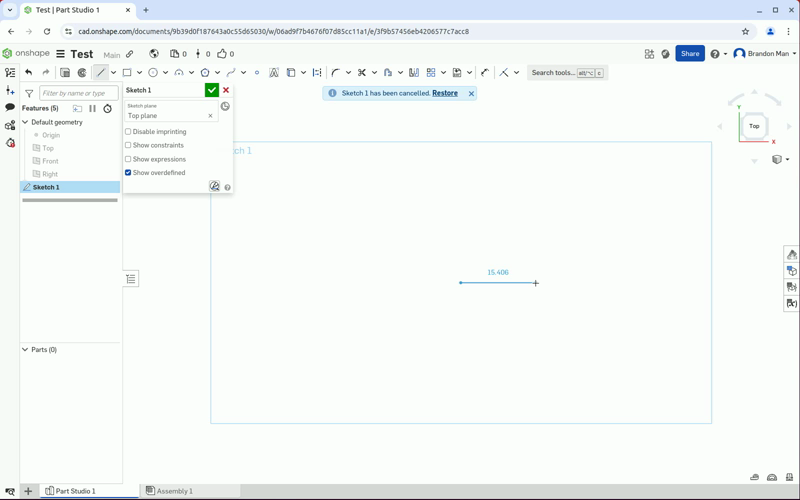
key_up(shift)
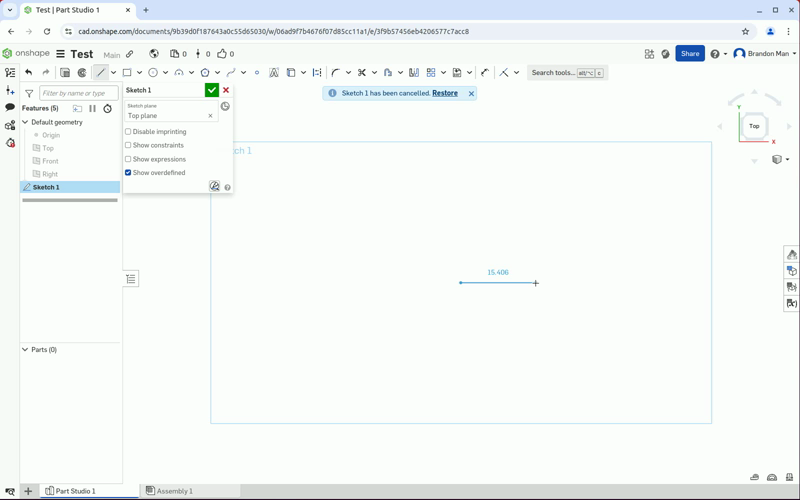
key_down(shift)
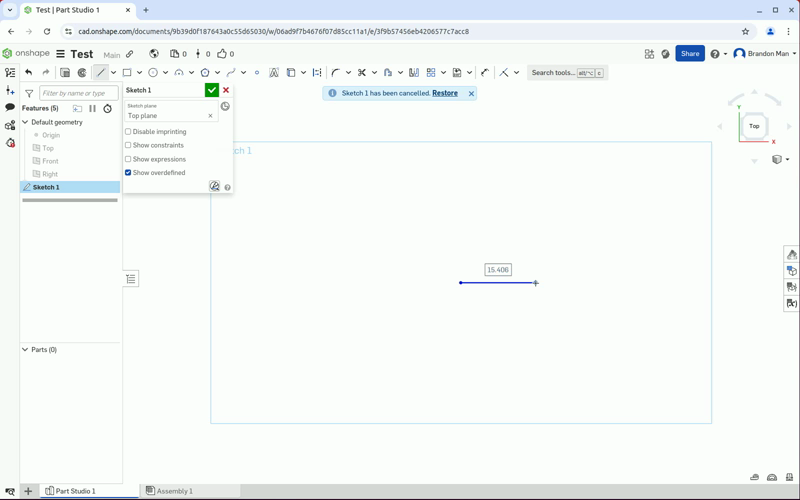
mouse_move(535, 170)
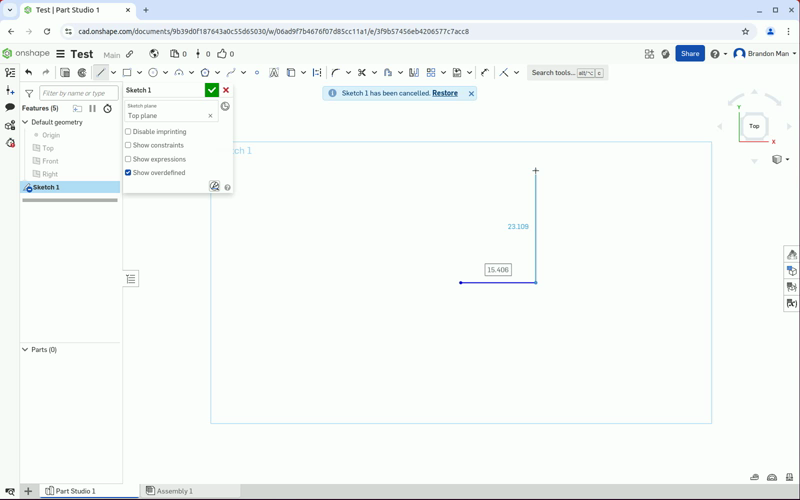
click(535, 170)
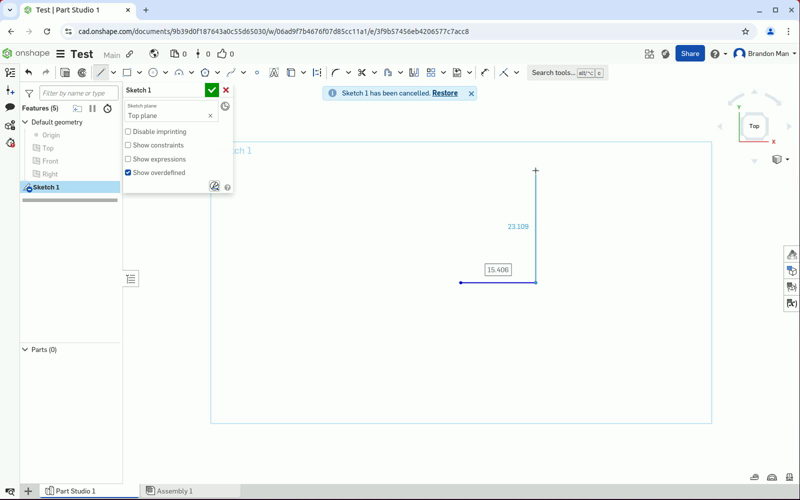
key_up(shift)
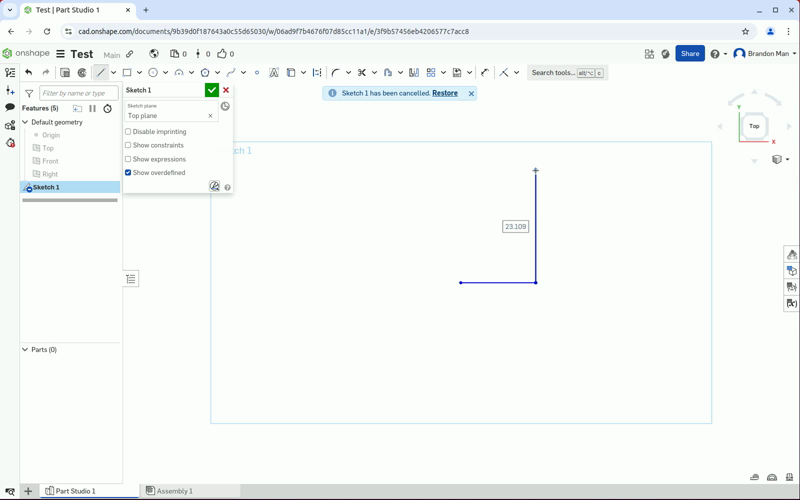
key_down(shift)
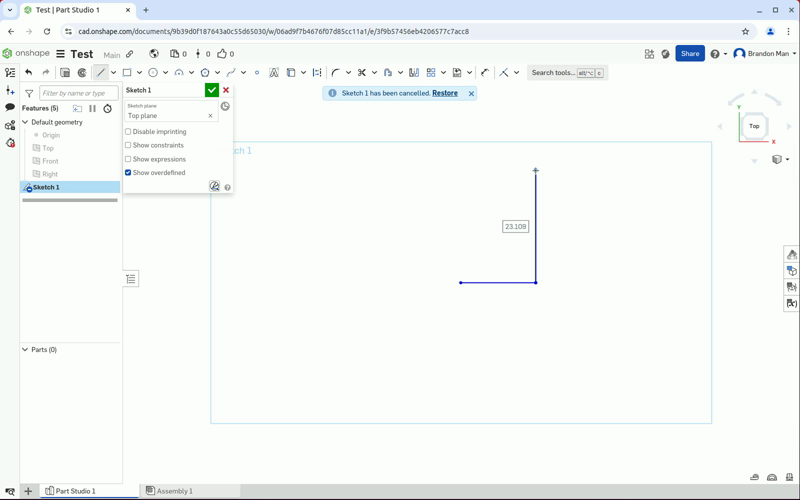
mouse_move(460, 170)
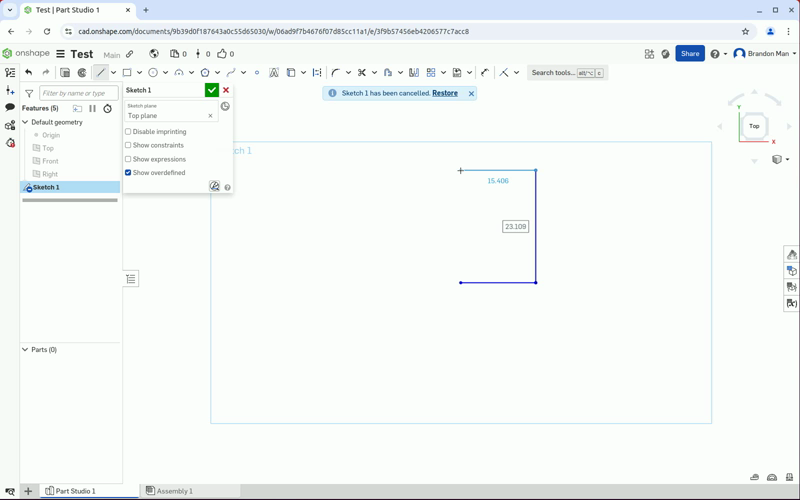
click(460, 170)
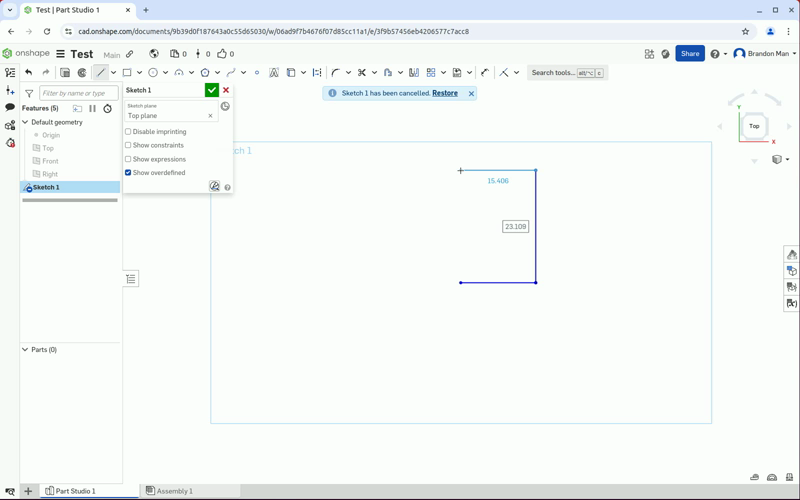
key_up(shift)
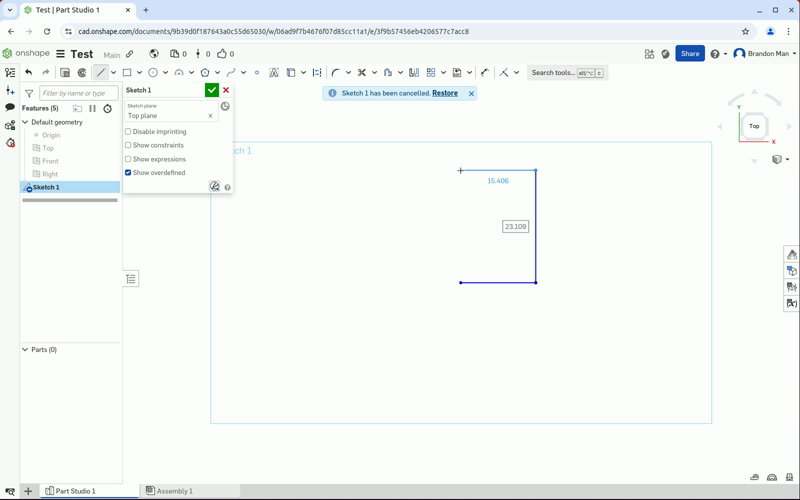
key_down(shift)
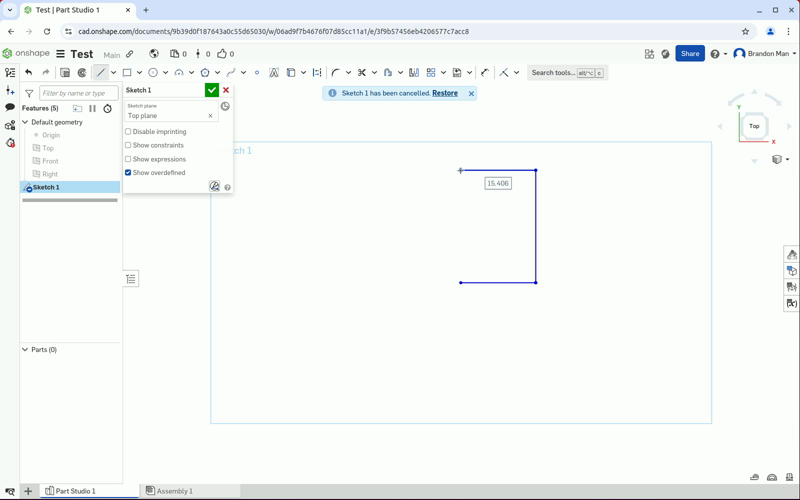
mouse_move(460, 282)
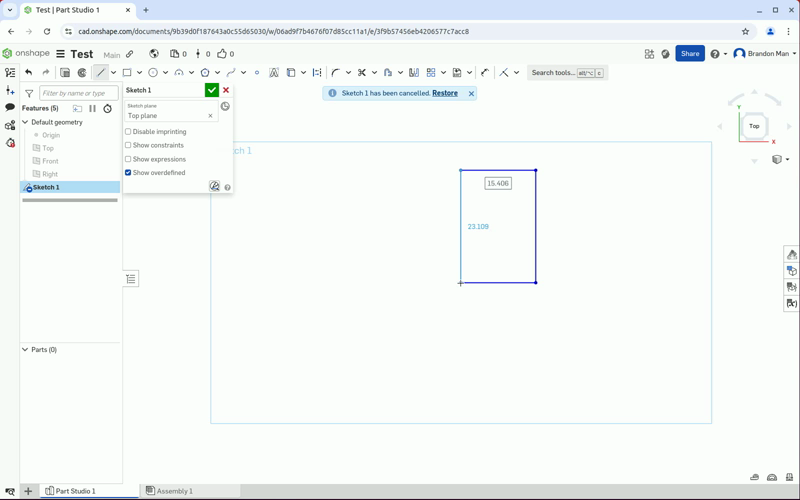
key_up(shift)
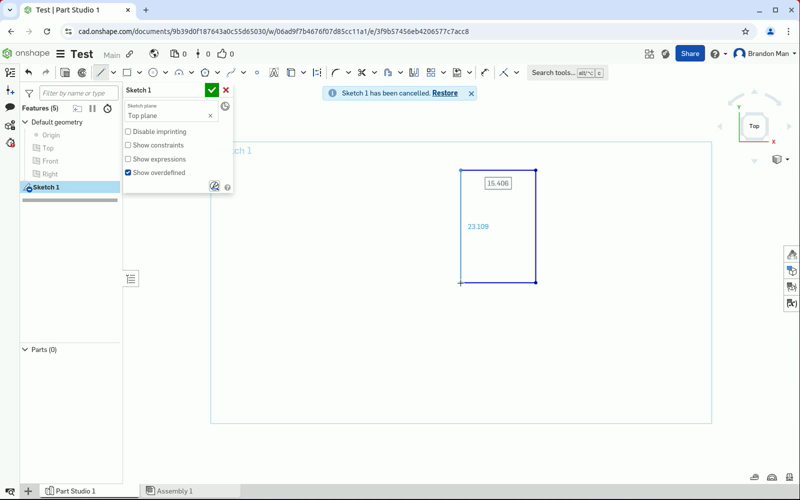
click(460, 282)
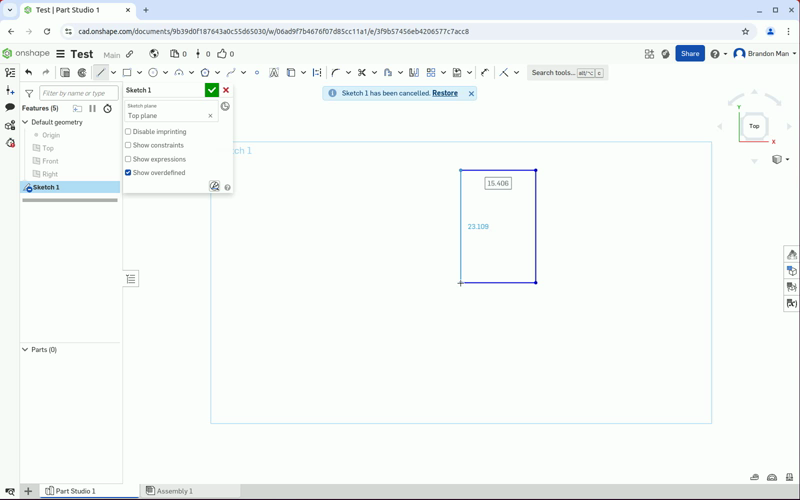
key(esc)
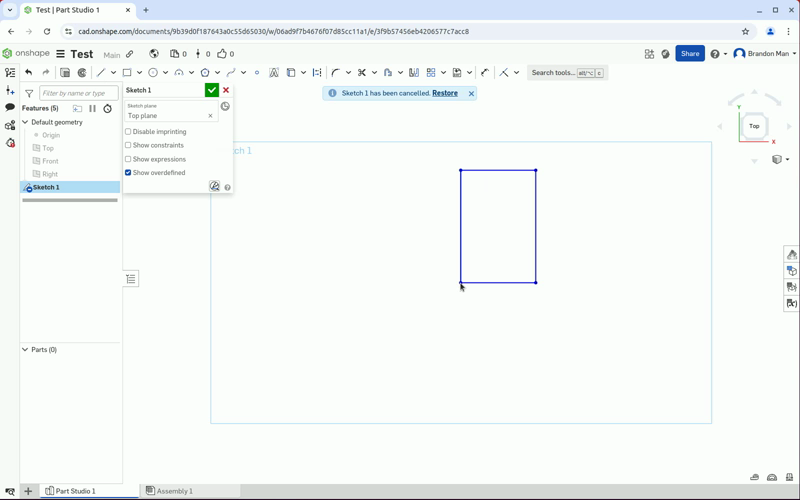
mouse_move(506, 233)
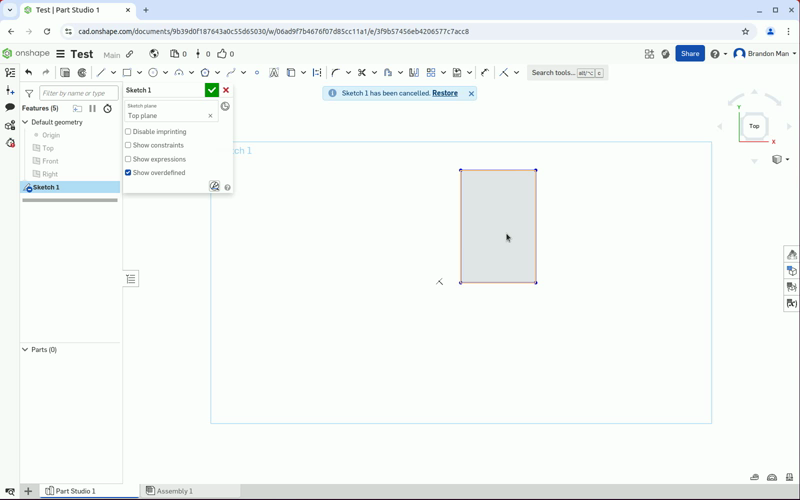
click(506, 233)
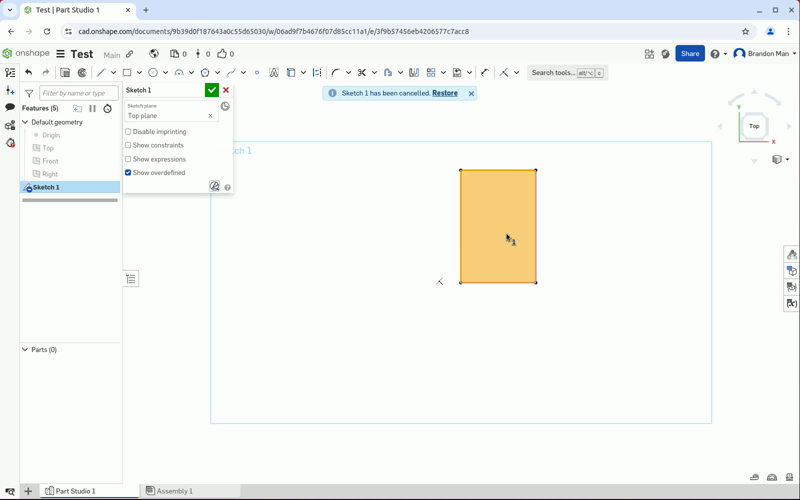
mouse_move(73, 352)
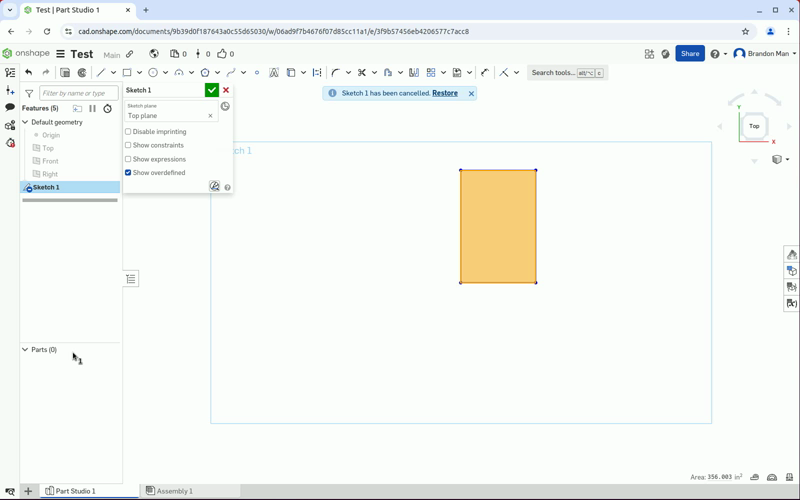
key(shift+y)
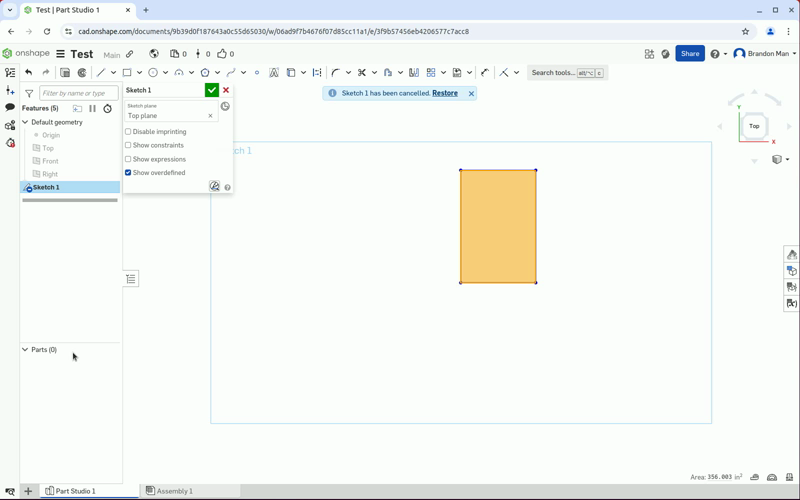
key(shift+e)
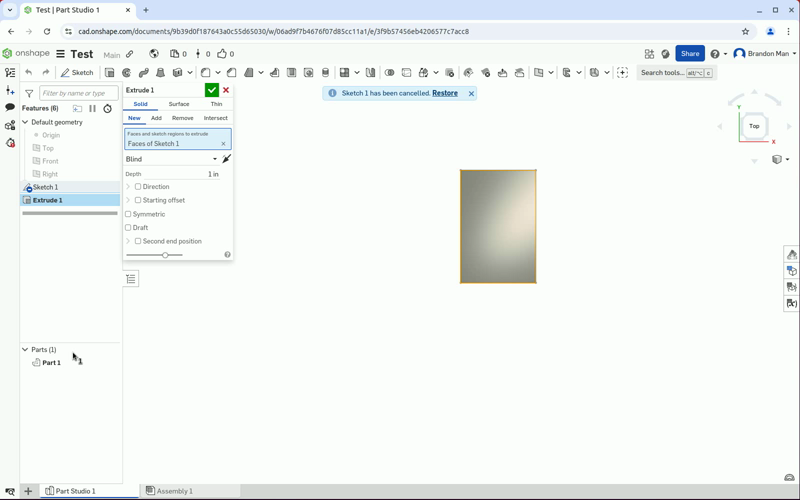
mouse_move(143, 106)
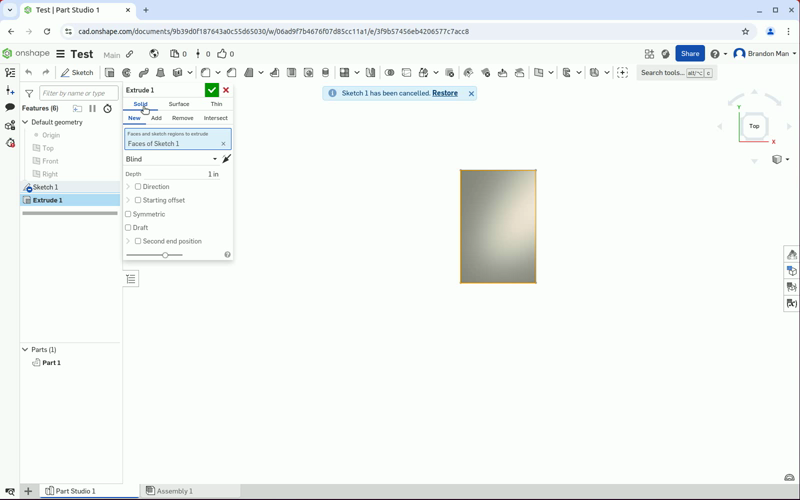
click(143, 106)
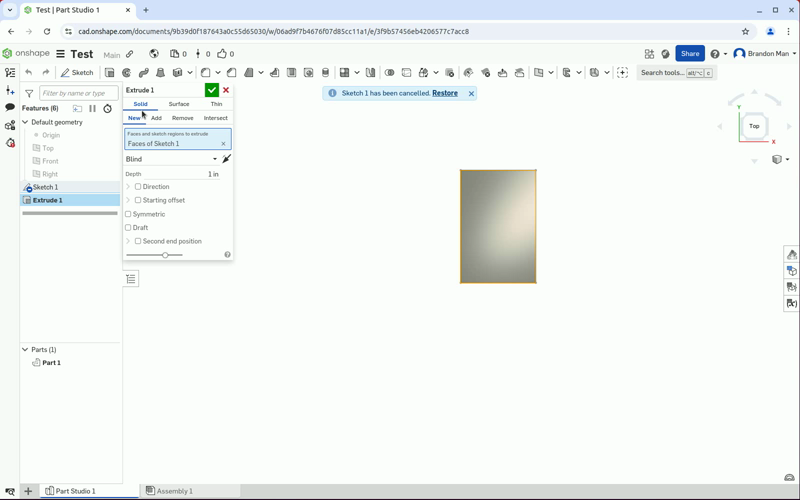
mouse_move(137, 120)
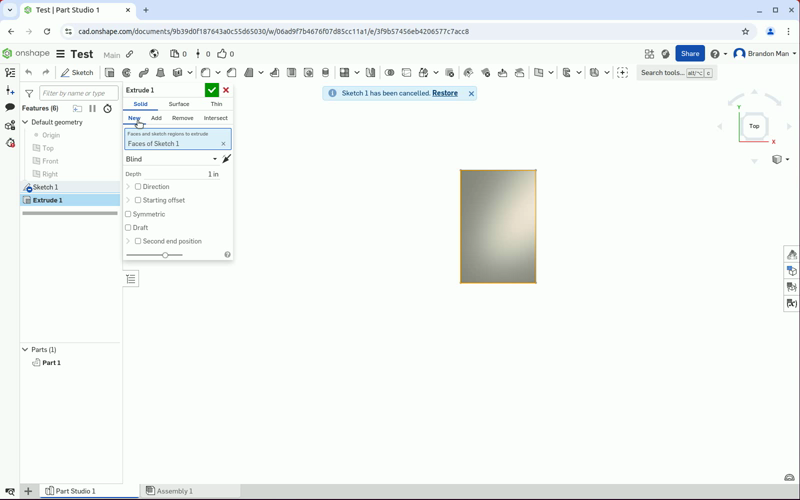
click(137, 120)
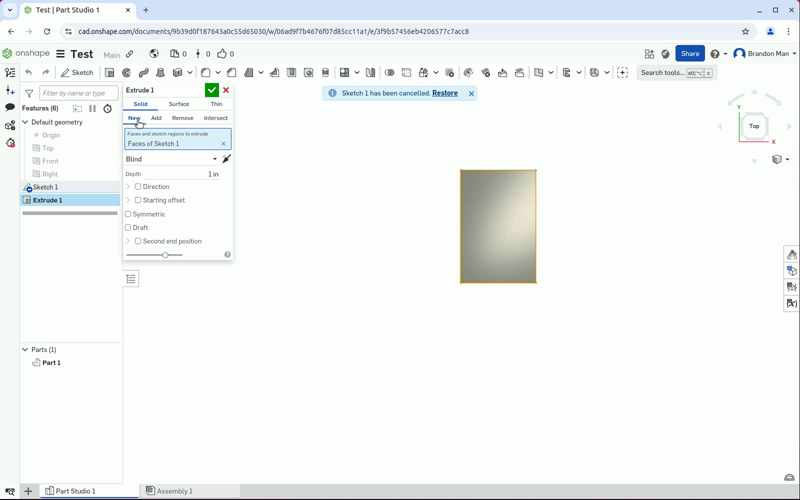
key(tab, 4)
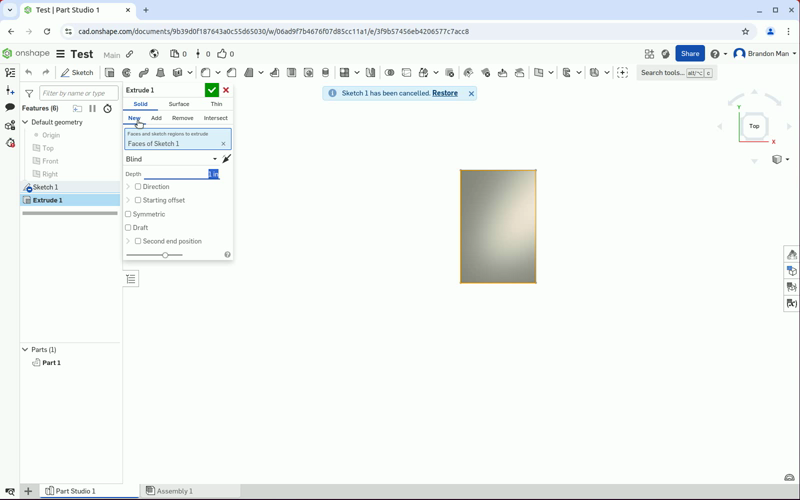
text(9.147)
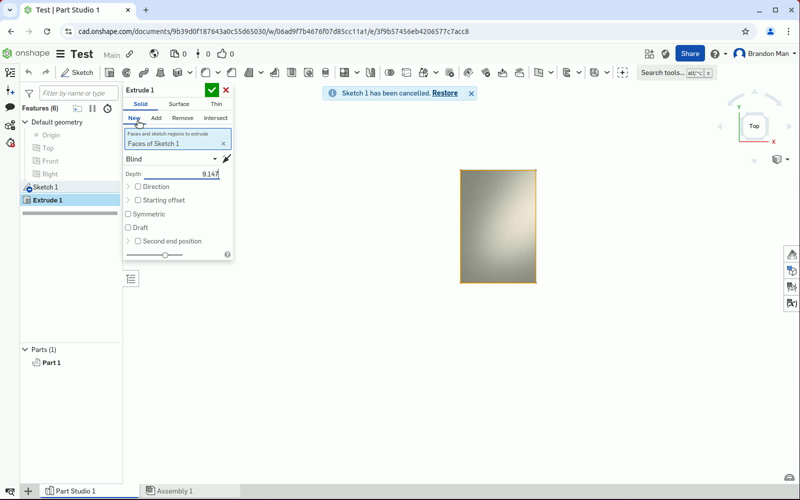
key(enter)
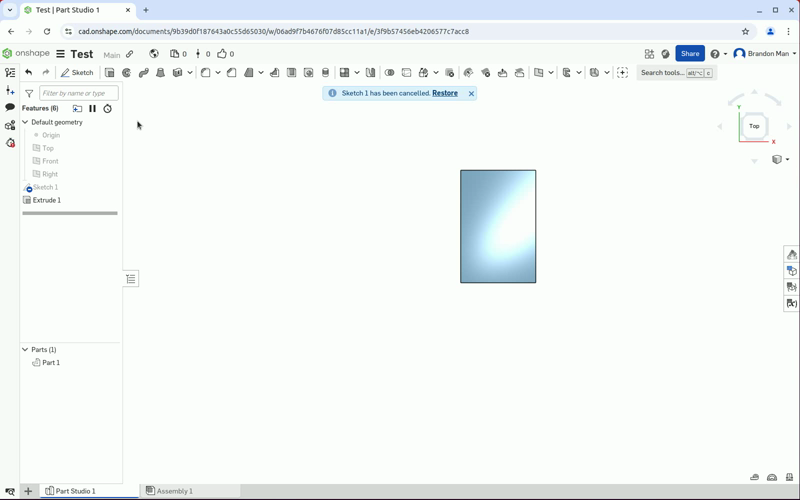
key(shift+h)
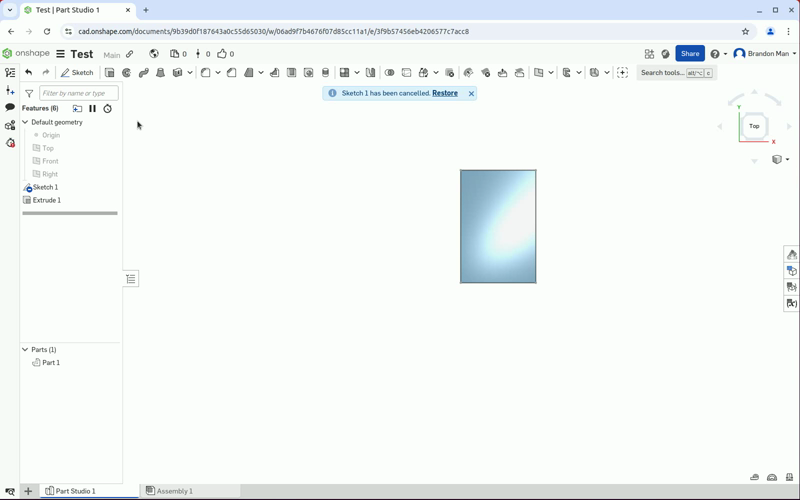
key(shift+h)
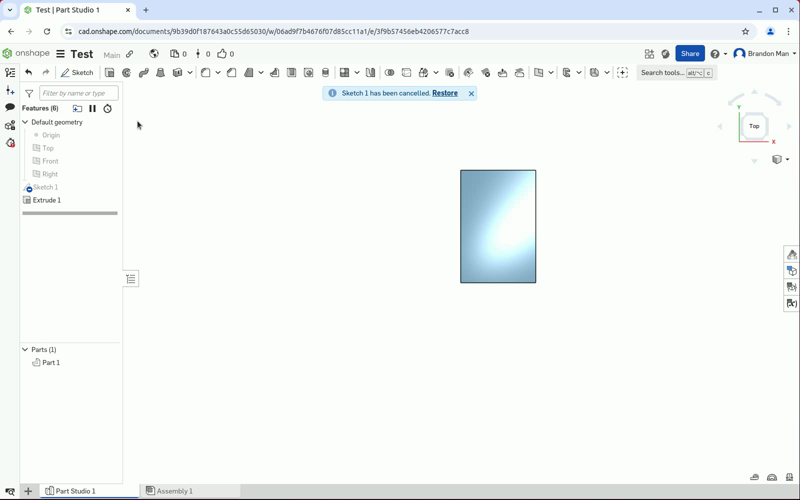
mouse_move(73, 189)
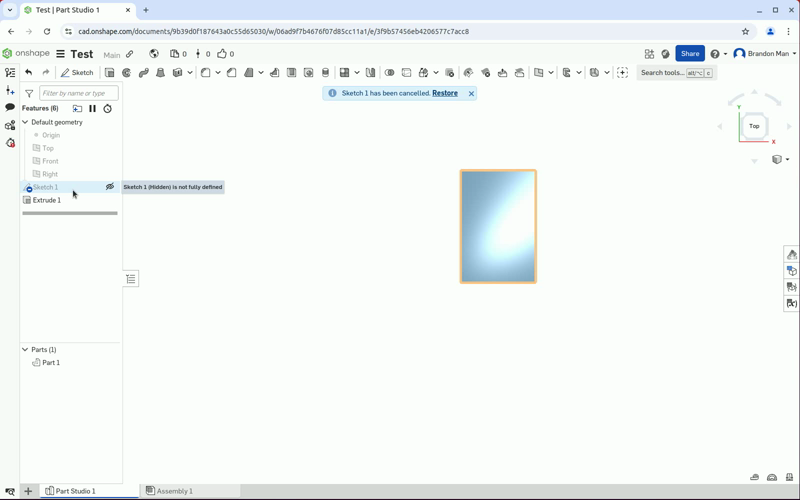
click(73, 189)
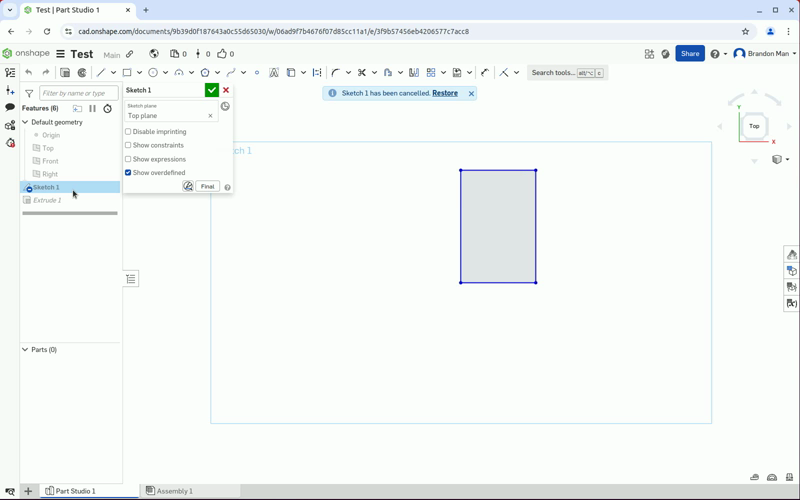
mouse_move(229, 92)
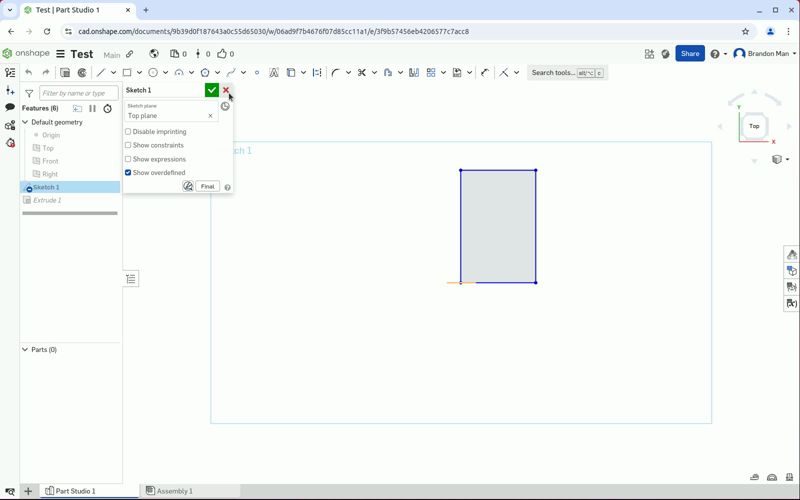
click(229, 92)
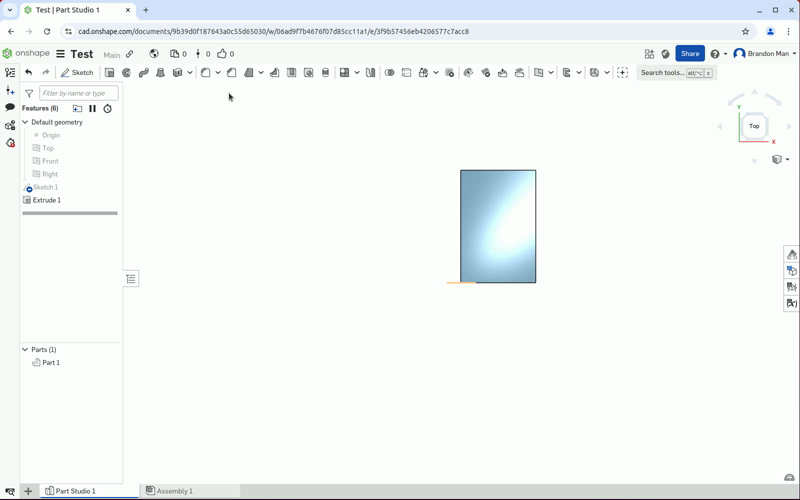
mouse_move(541, 75)
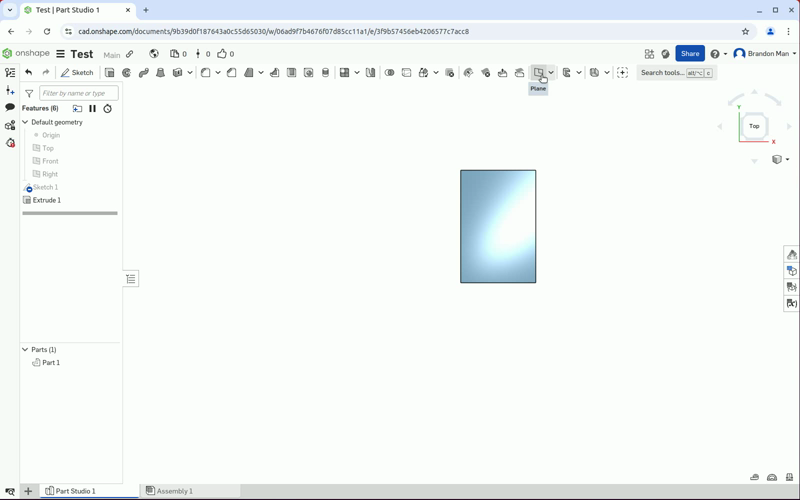
click(541, 75)
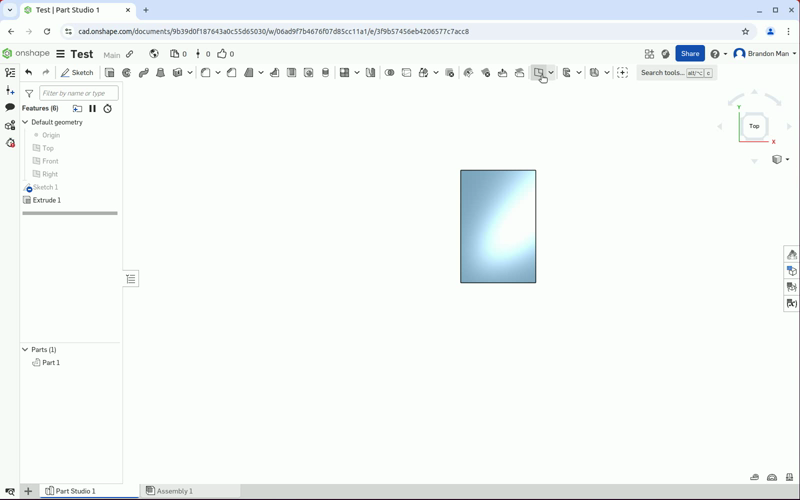
mouse_move(73, 150)
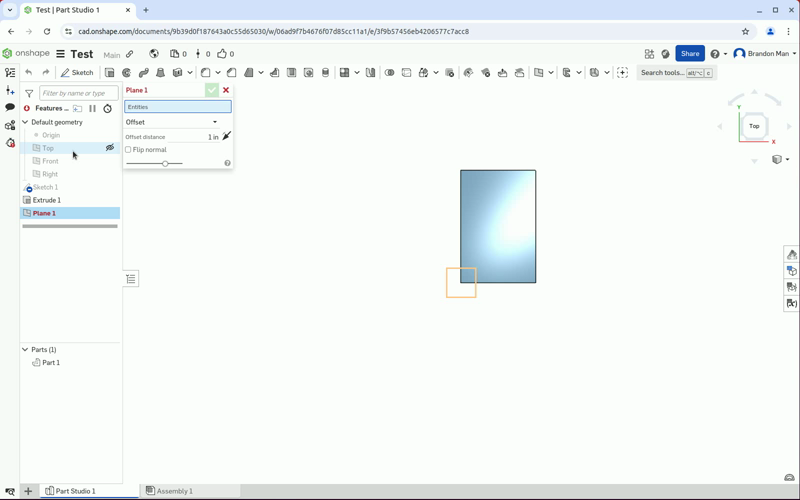
click(73, 150)
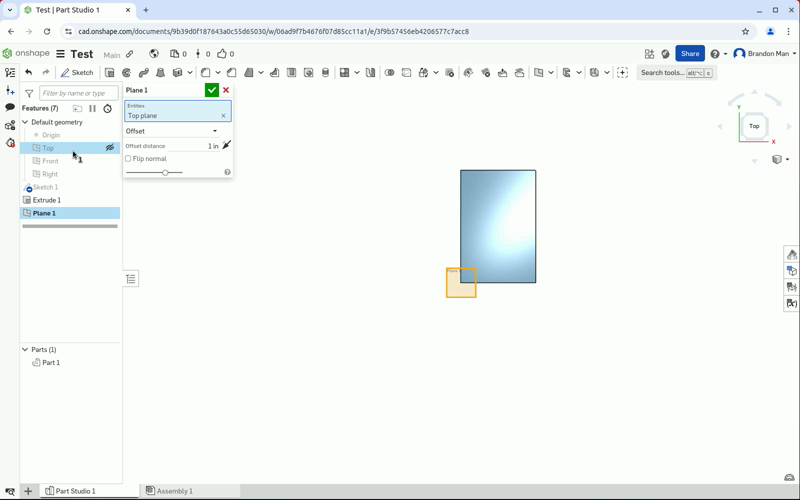
key(tab, 2)
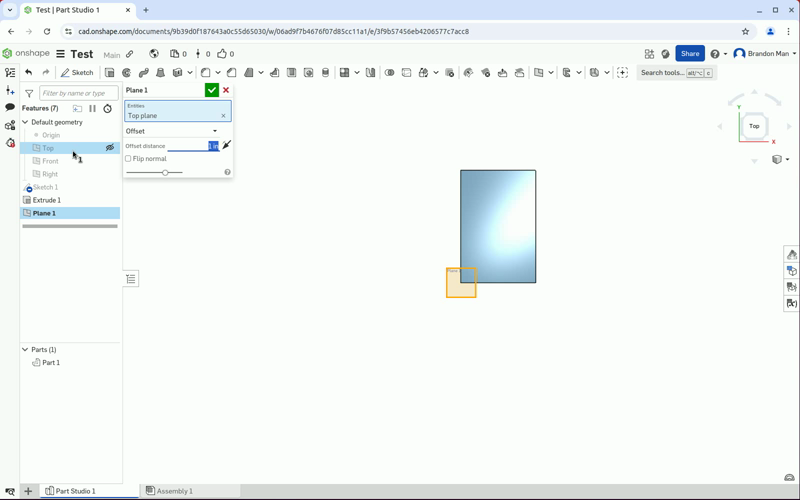
text(9.151)
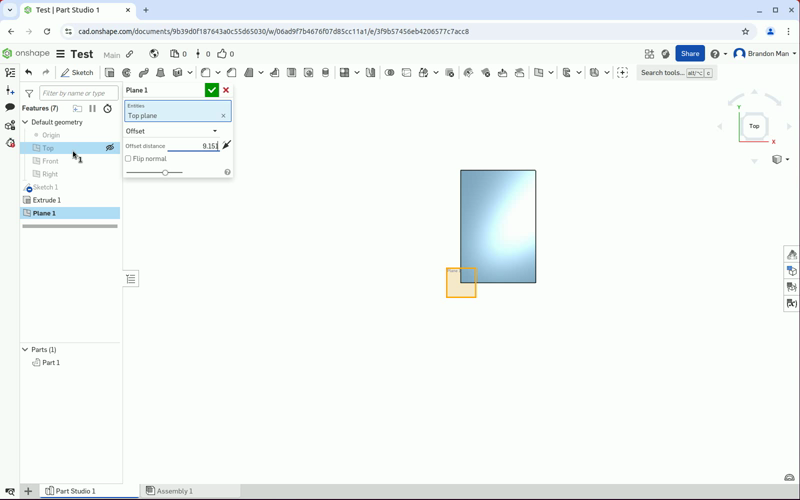
key(enter, 2)
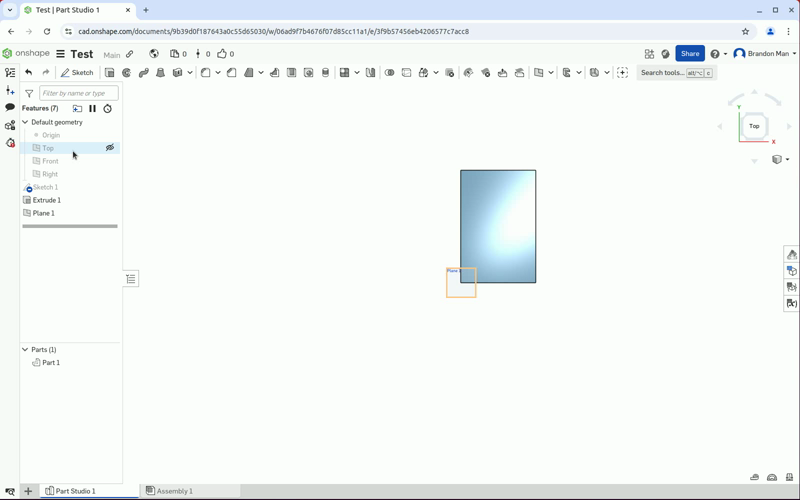
key(shift+s)
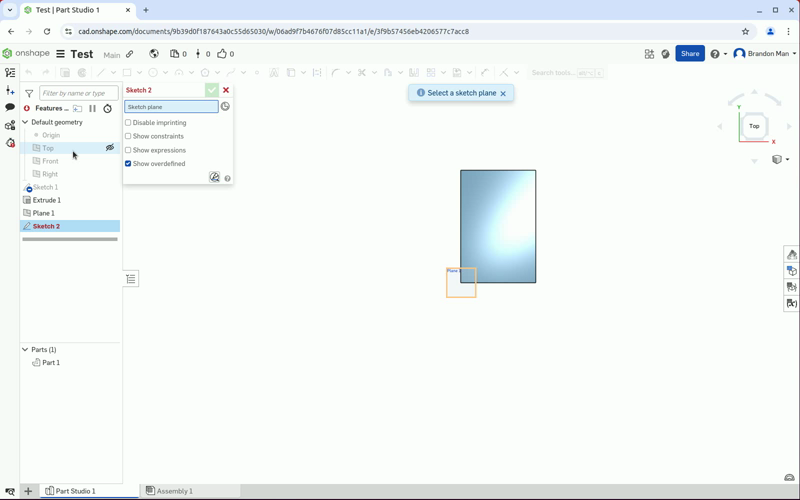
mouse_move(73, 215)
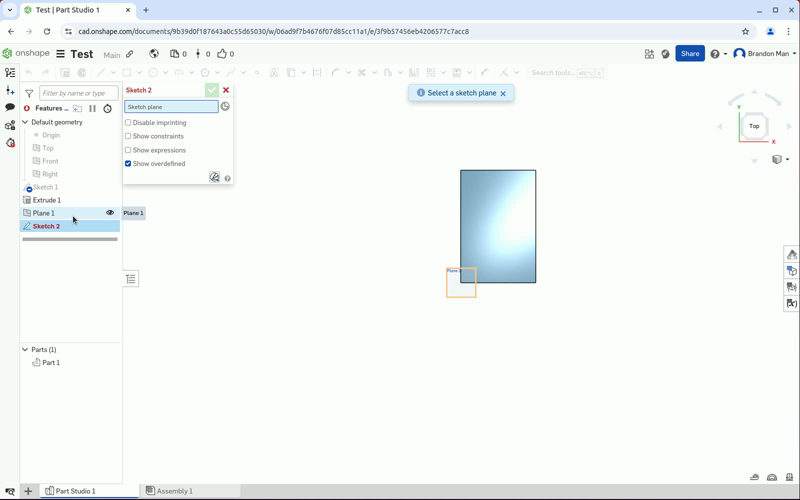
click(73, 215)
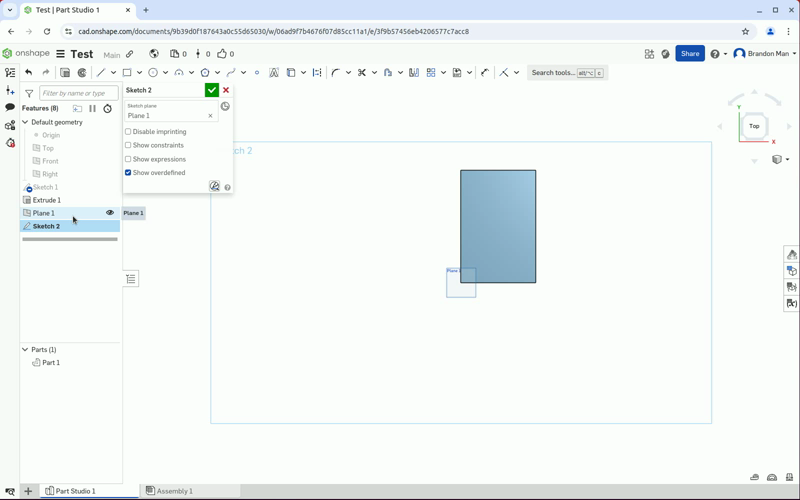
mouse_move(73, 352)
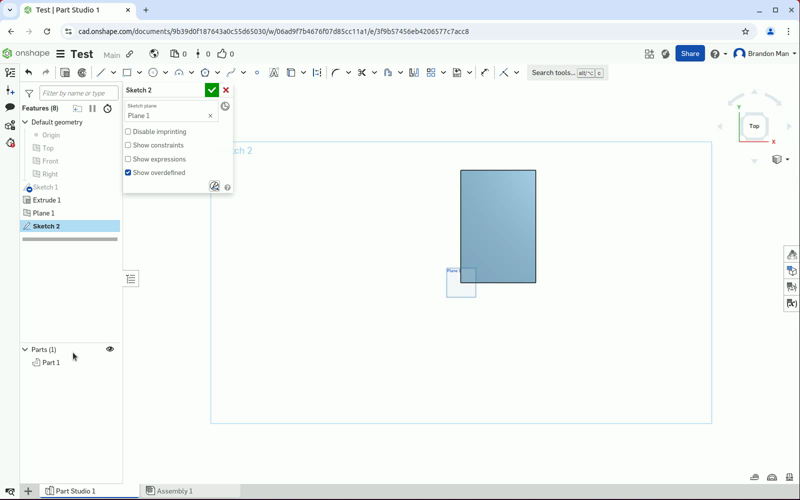
key(y)
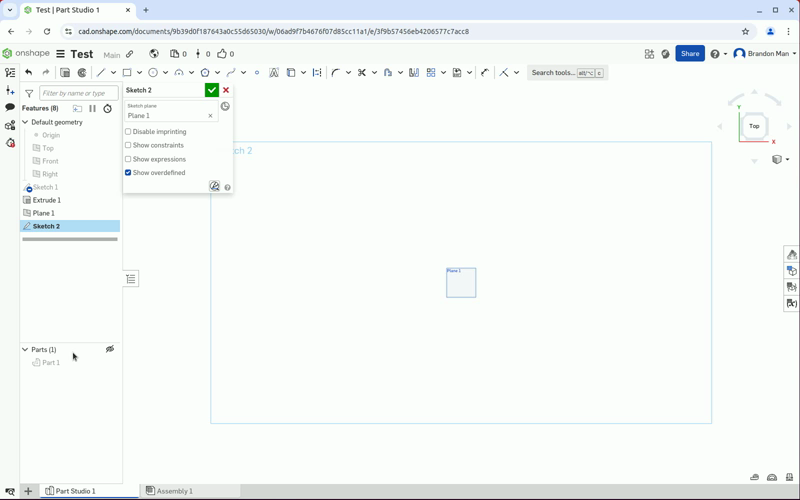
key(l)
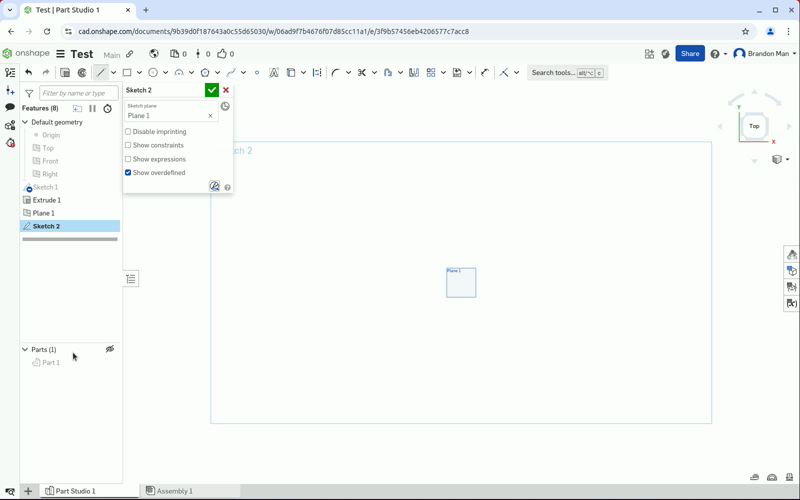
key_down(shift)
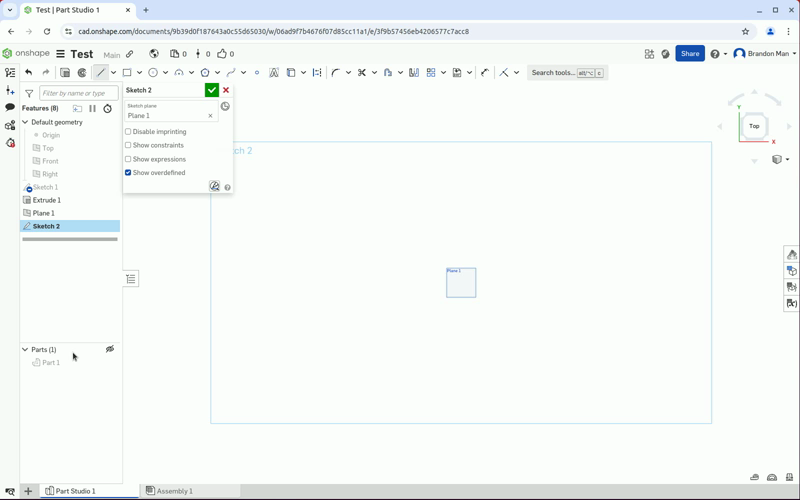
mouse_move(460, 282)
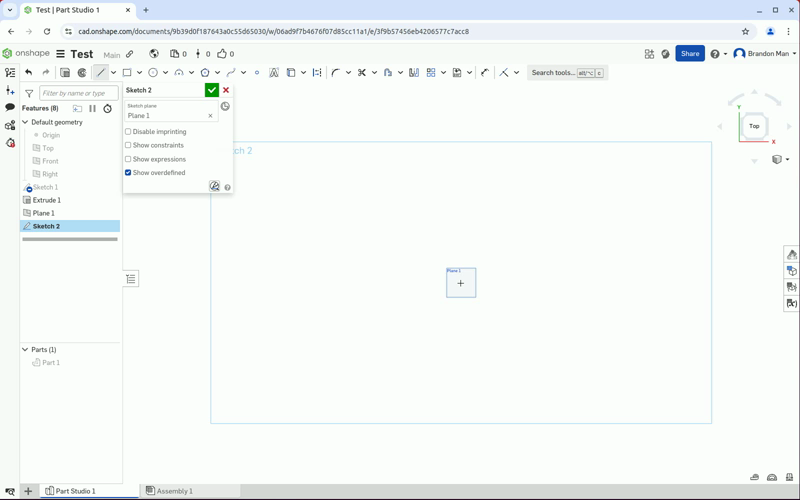
click(460, 282)
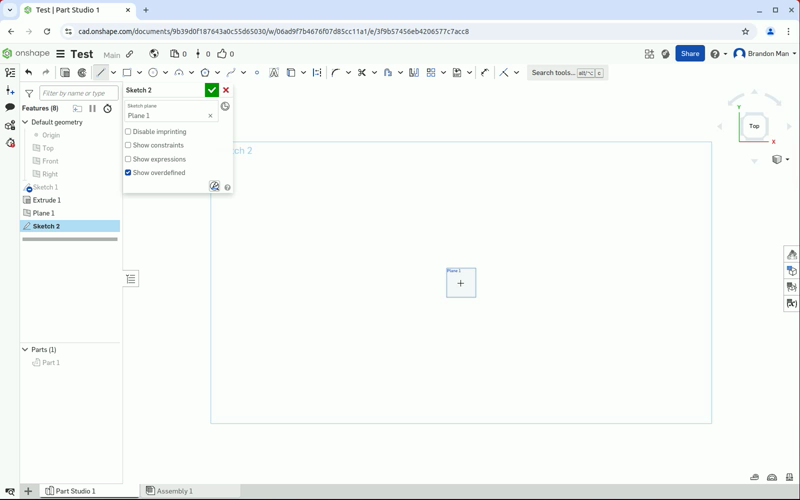
key_up(shift)
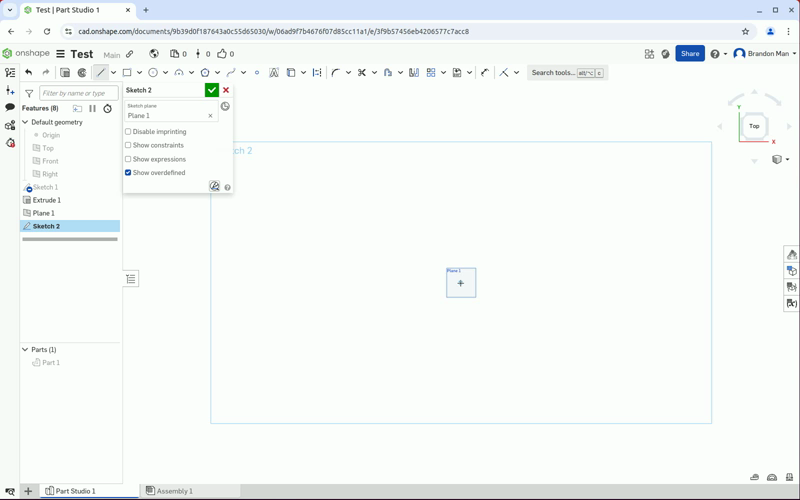
key_down(shift)
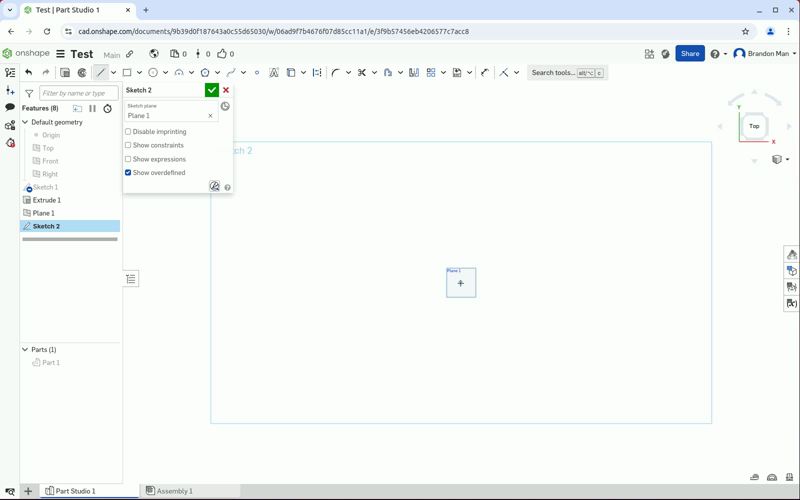
mouse_move(490, 282)
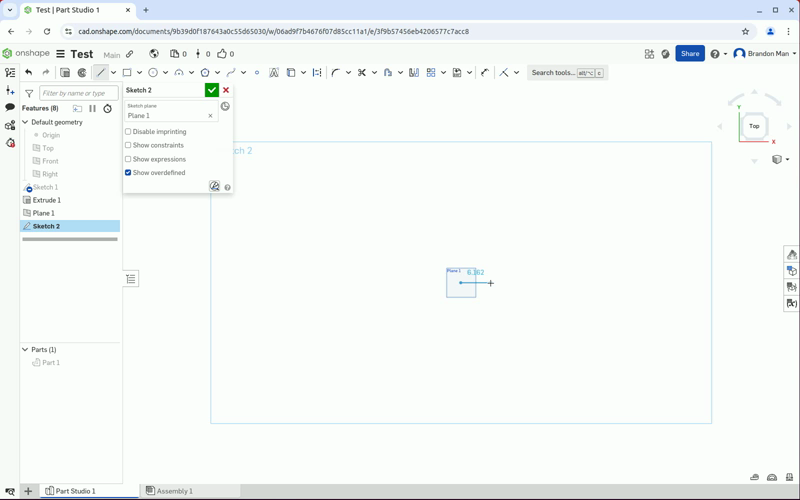
mouse_move(483, 282)
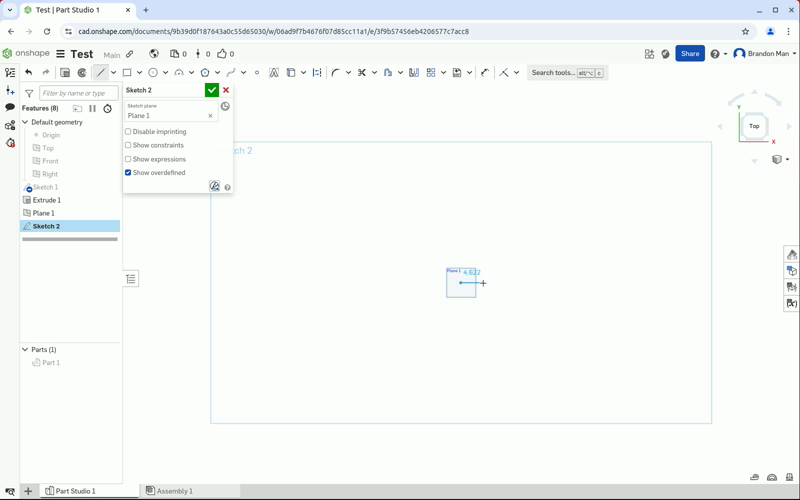
click(483, 282)
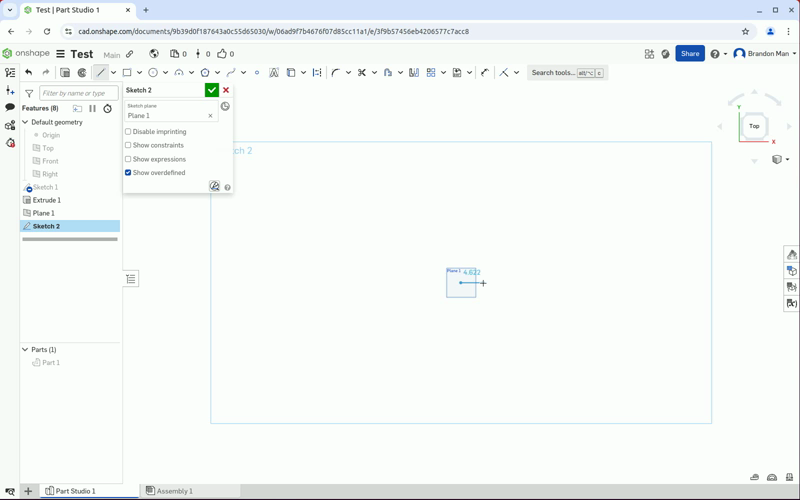
key_up(shift)
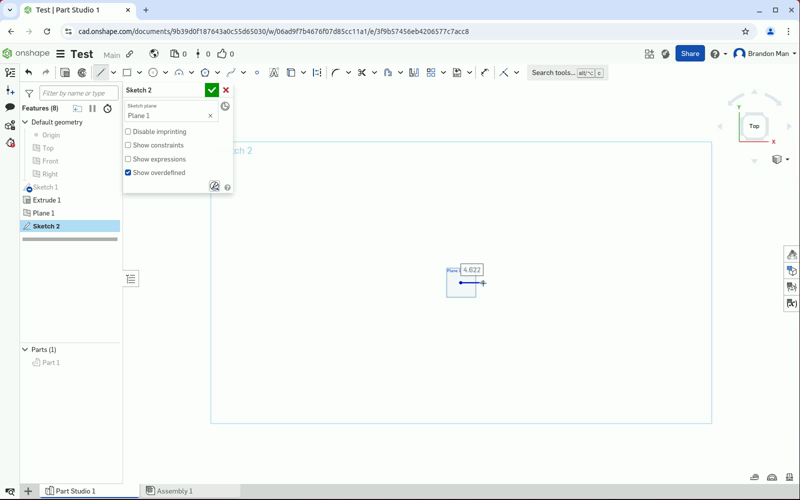
key_down(shift)
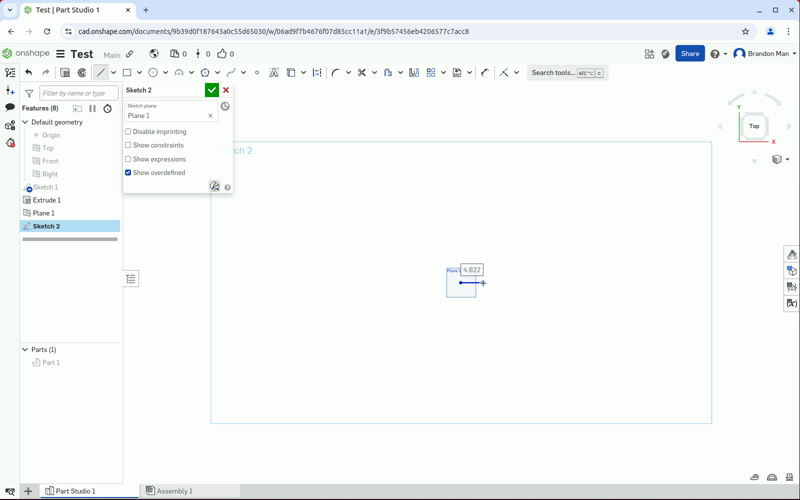
mouse_move(483, 170)
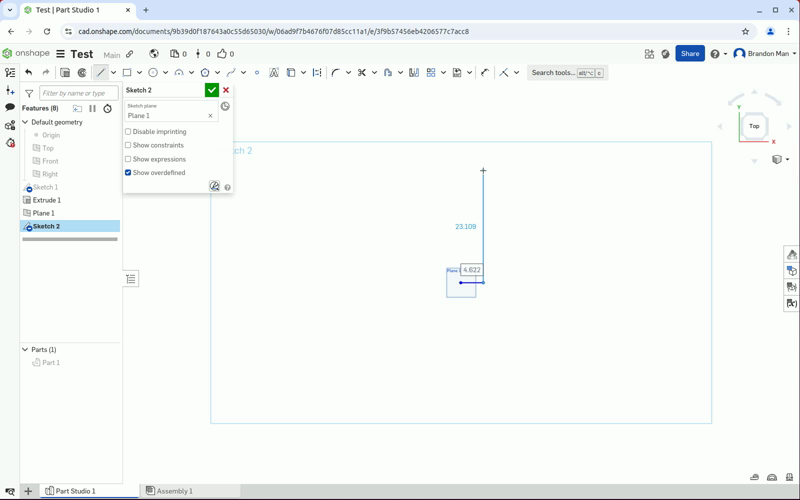
click(483, 170)
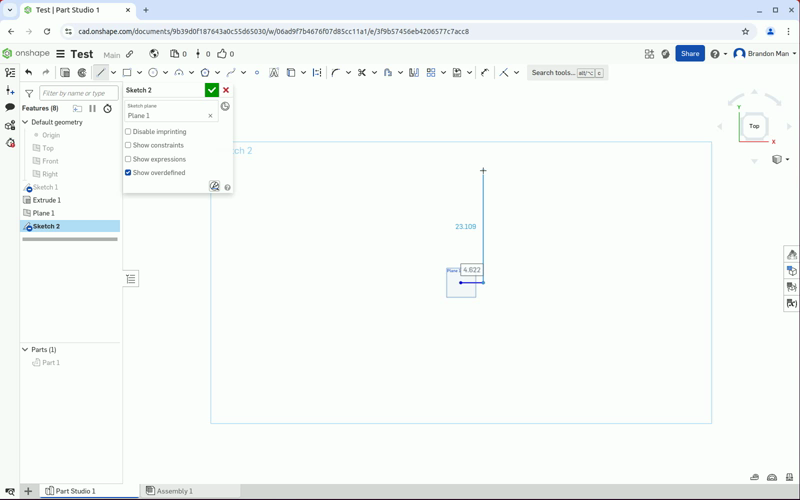
key_up(shift)
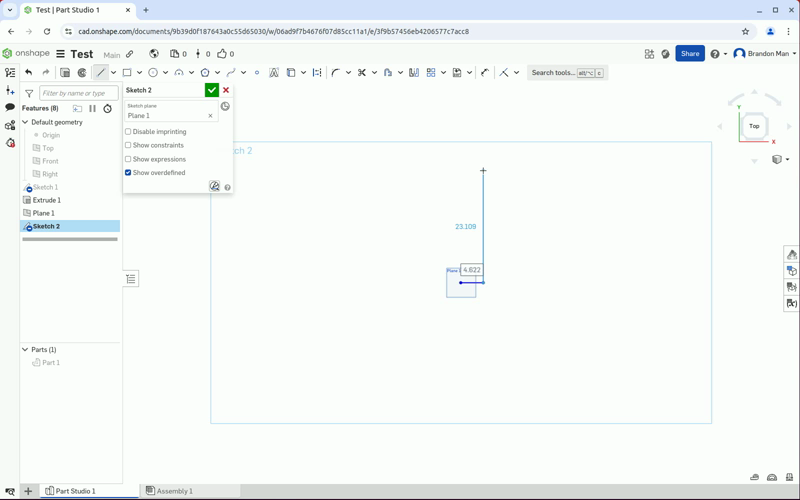
key_down(shift)
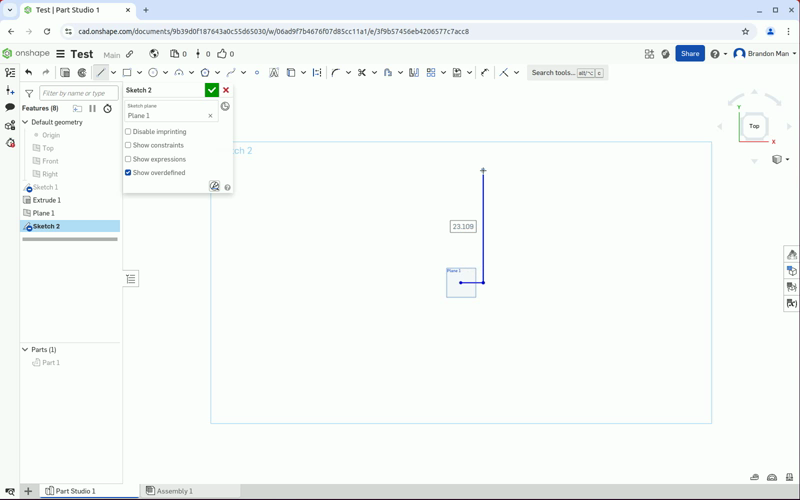
mouse_move(513, 170)
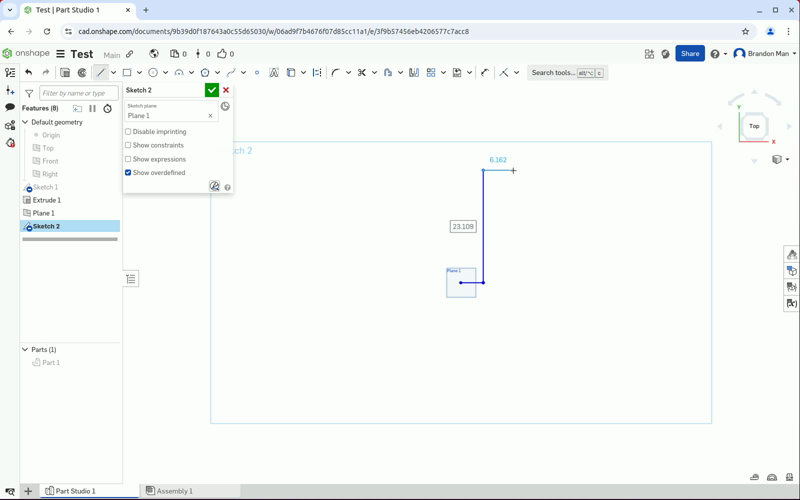
mouse_move(460, 170)
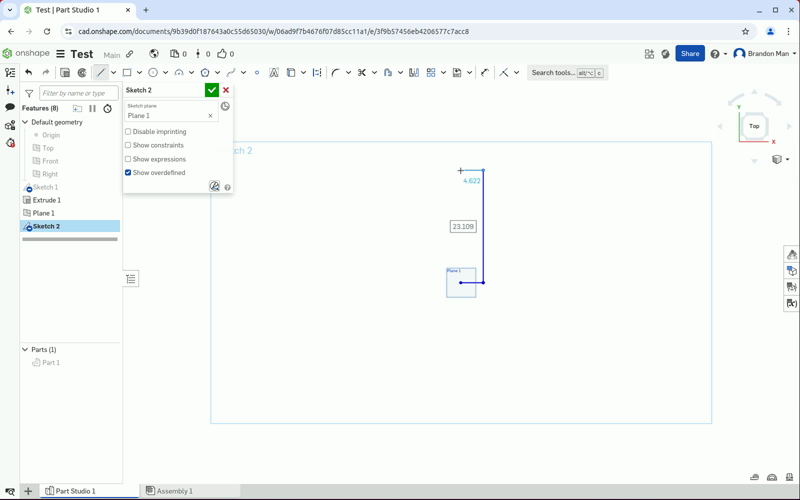
click(460, 170)
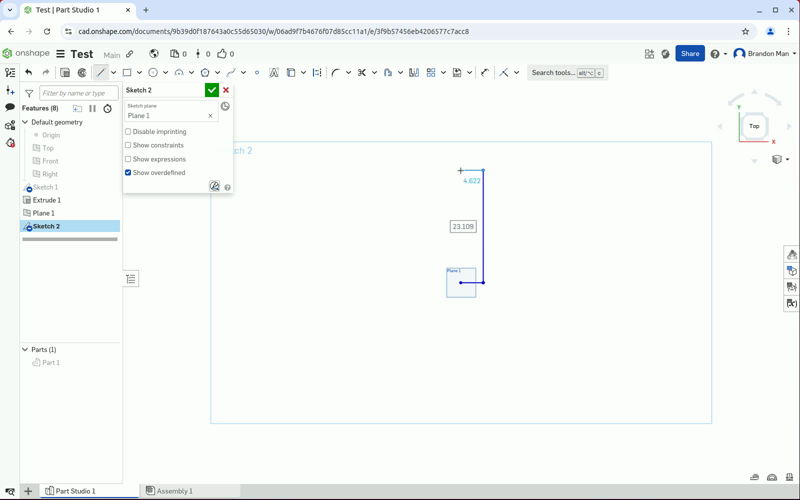
key_up(shift)
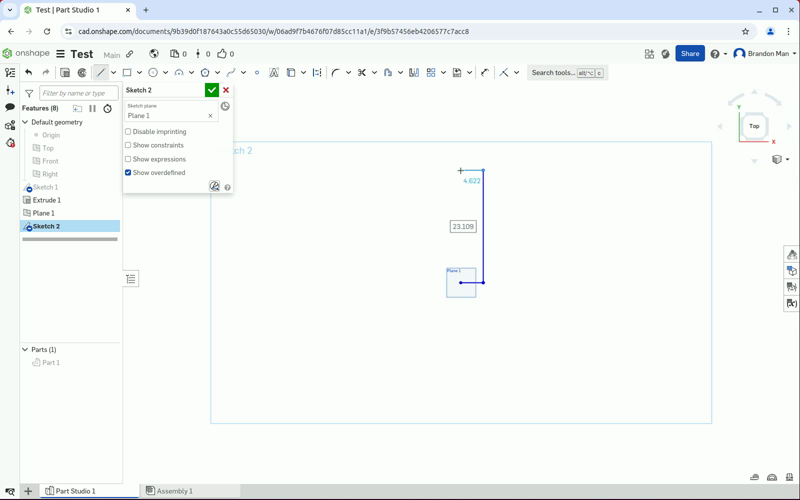
key_down(shift)
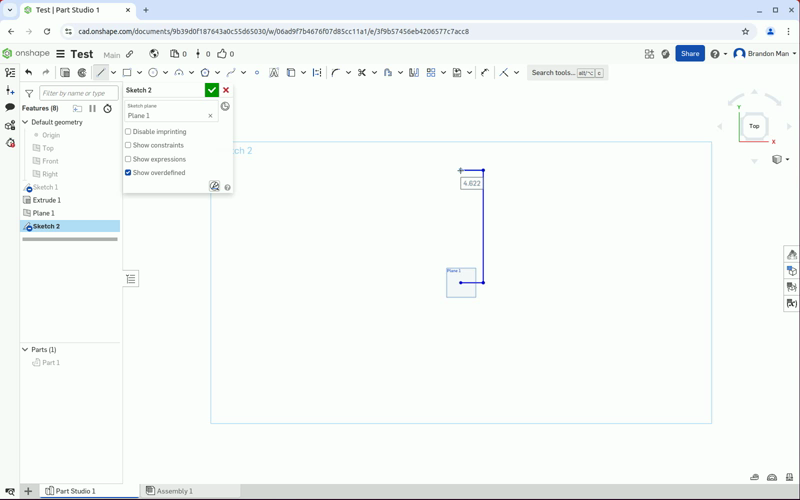
mouse_move(460, 282)
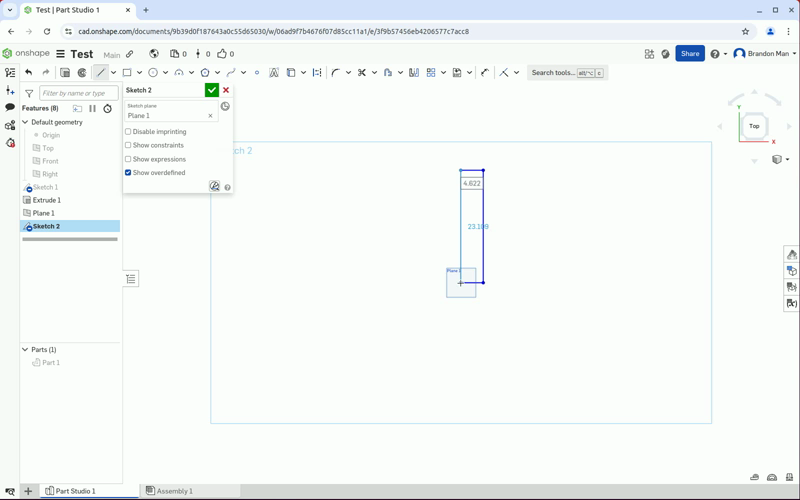
key_up(shift)
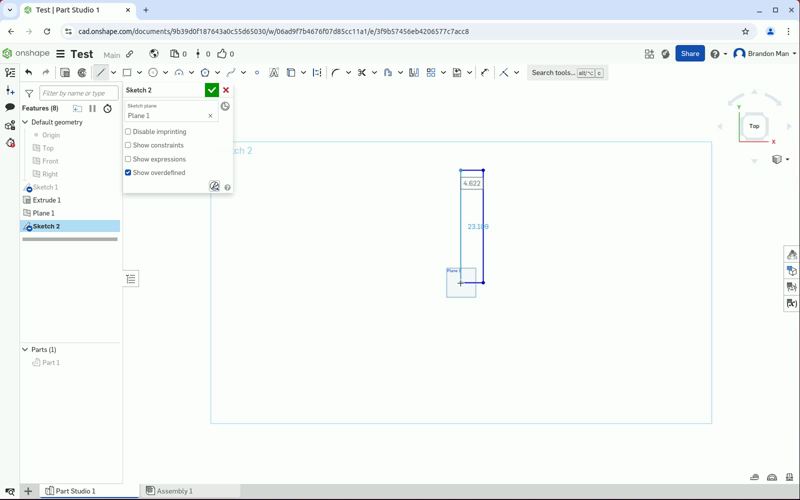
click(460, 282)
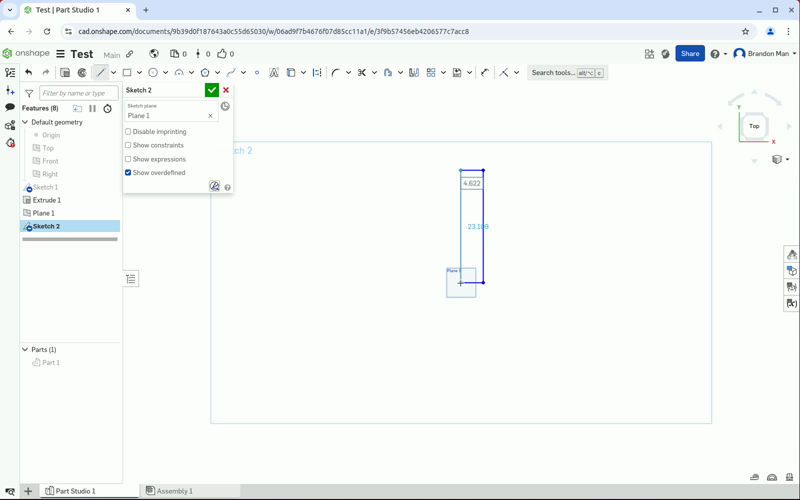
key(esc)
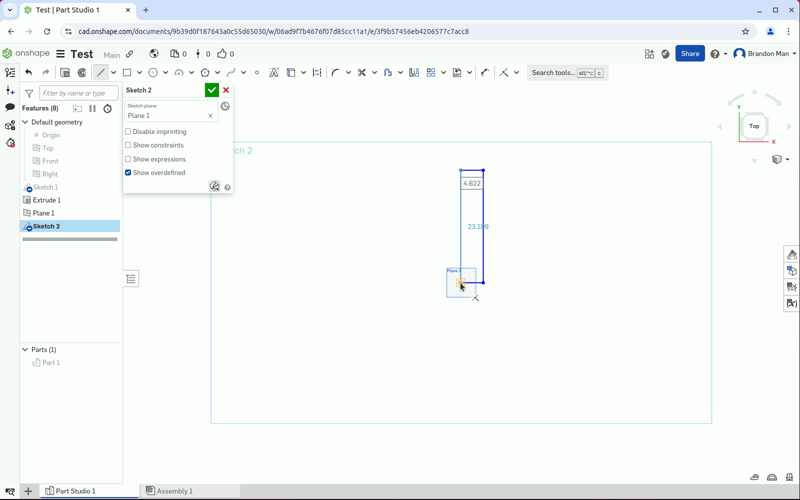
mouse_move(463, 202)
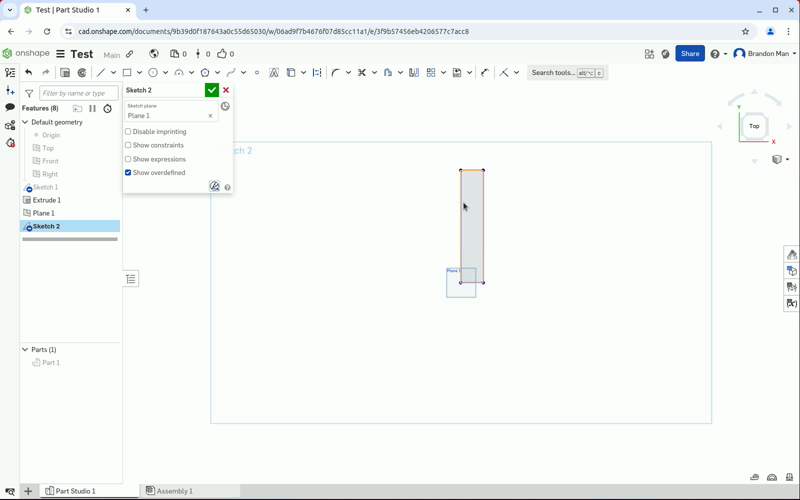
click(463, 202)
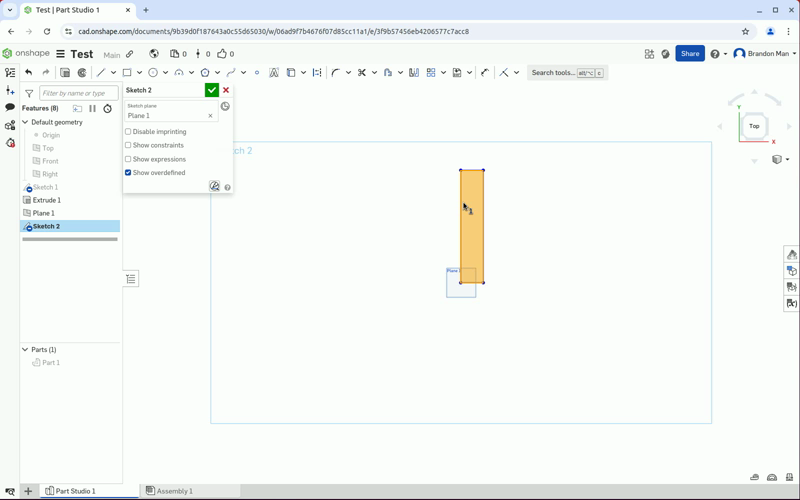
mouse_move(73, 352)
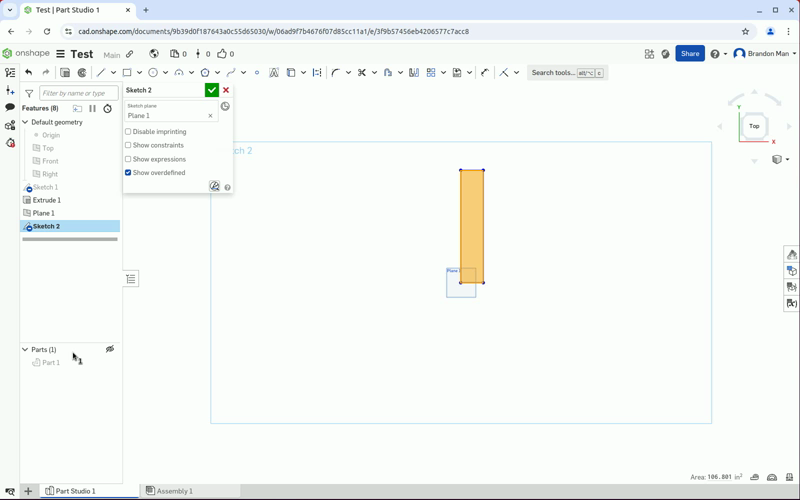
key(shift+y)
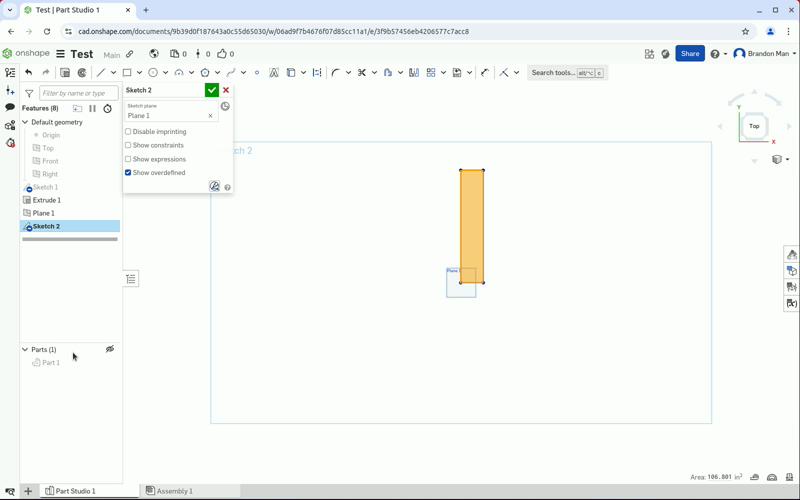
key(shift+e)
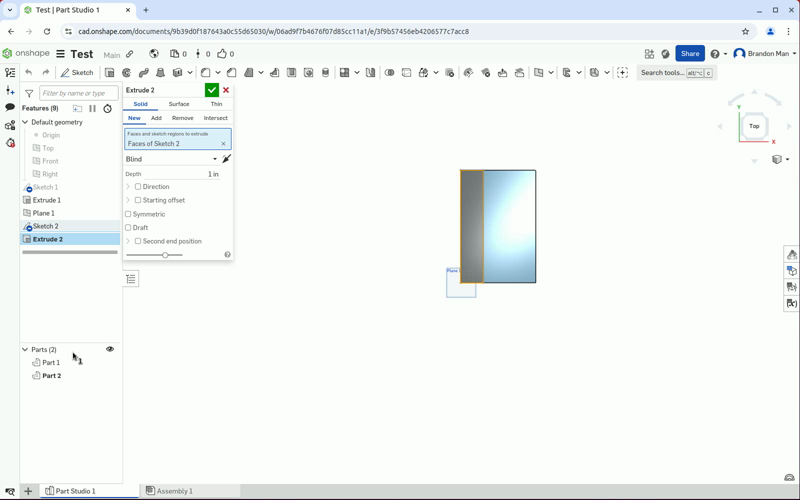
mouse_move(143, 106)
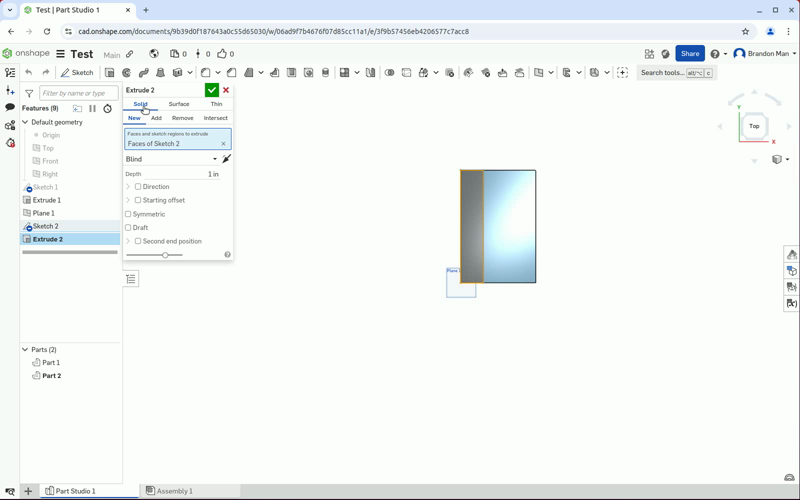
click(143, 106)
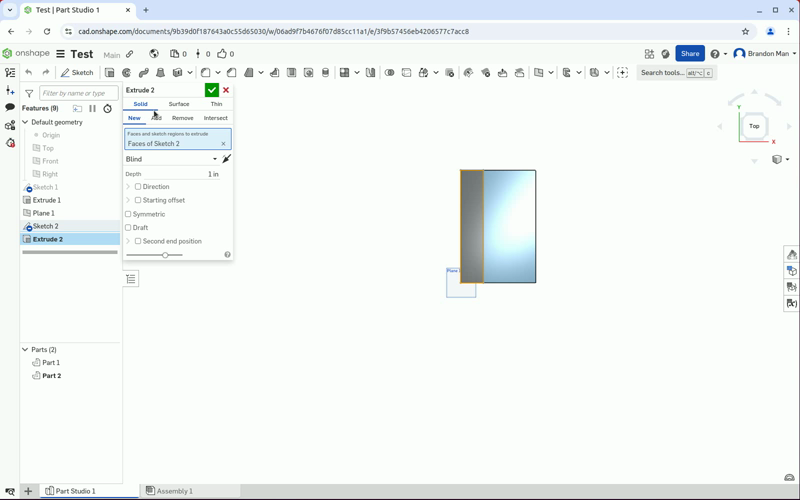
mouse_move(186, 120)
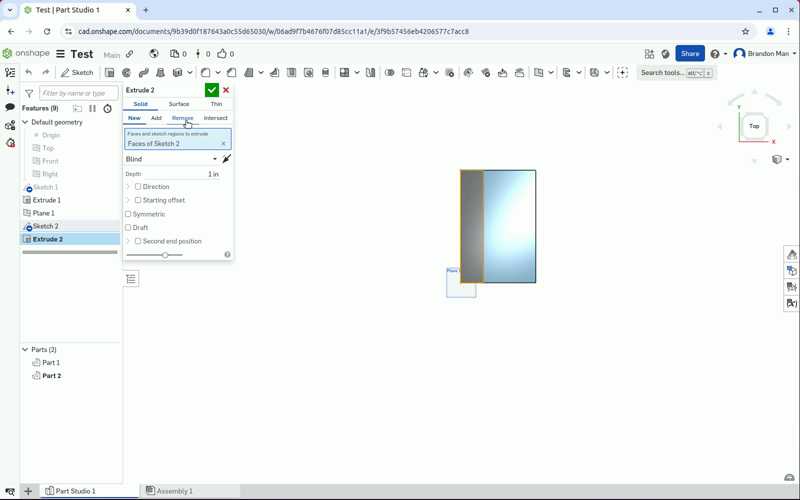
click(186, 120)
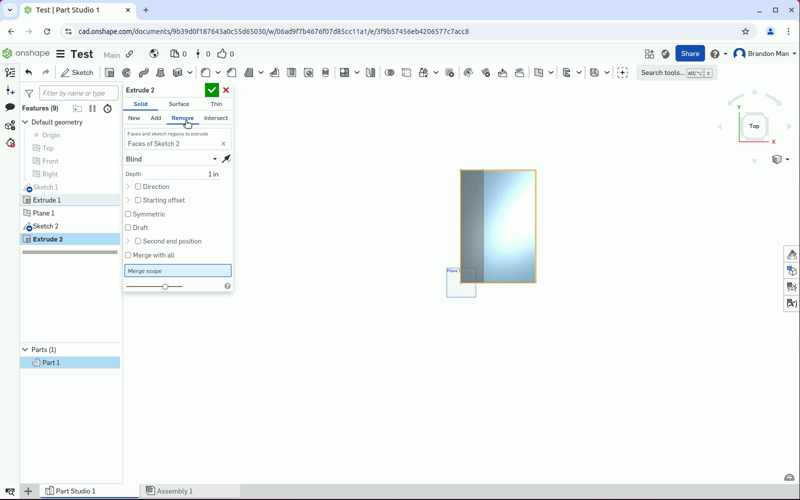
key(tab, 4)
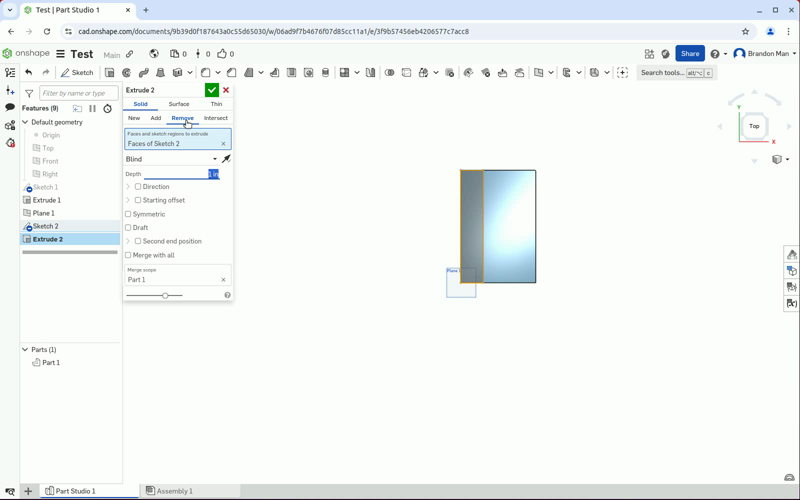
text(4.574)
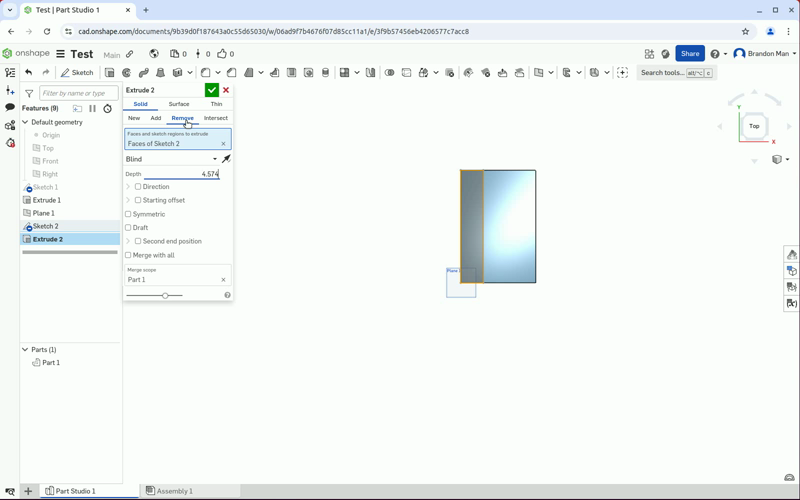
key(tab, 6)
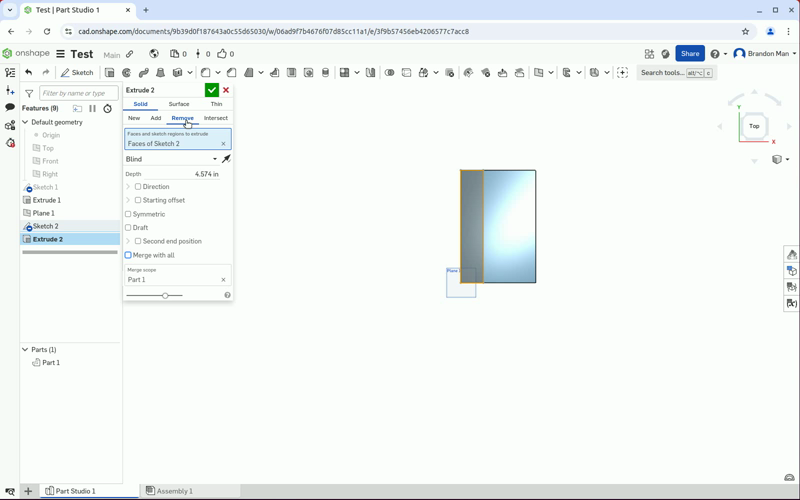
key(space)
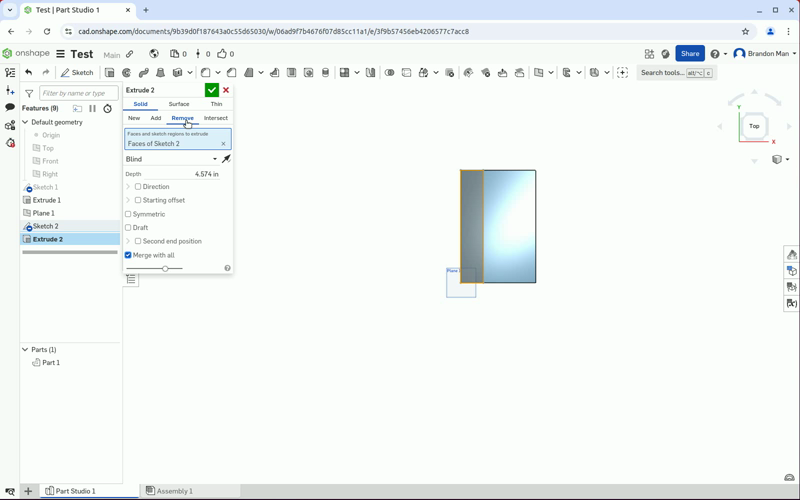
key(enter)
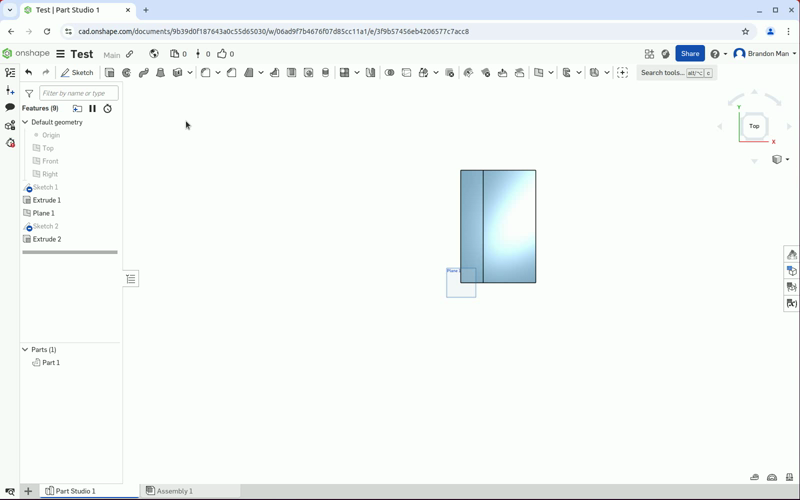
key(shift+h)
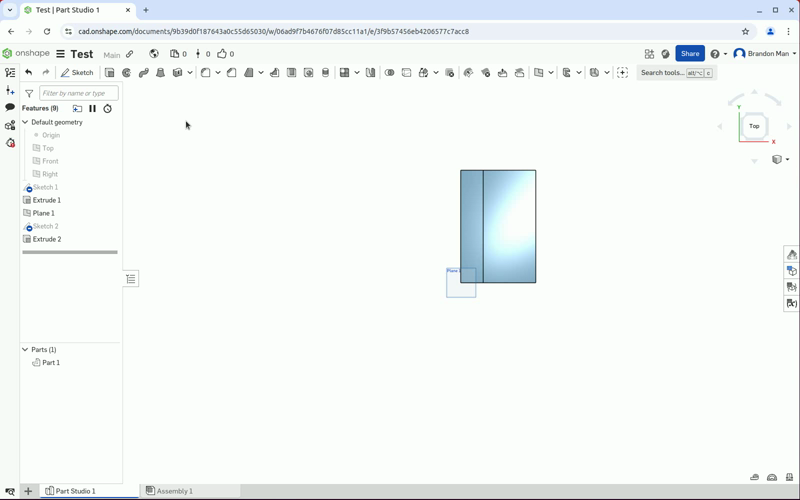
key(shift+h)
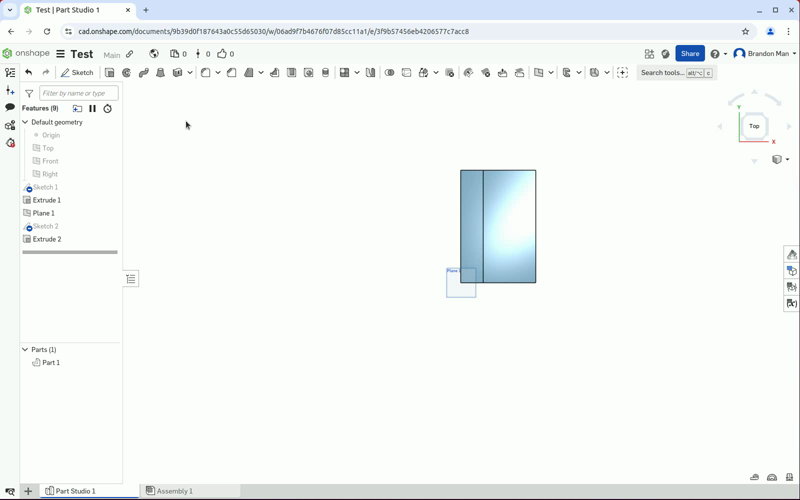
mouse_move(73, 189)
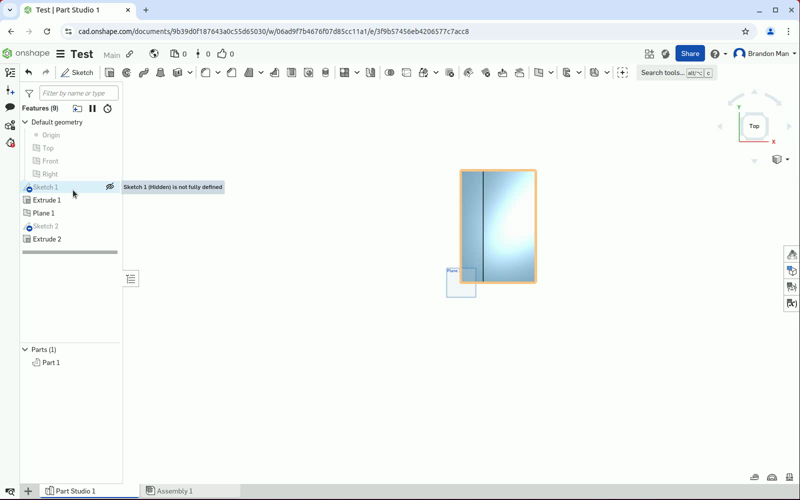
click(73, 189)
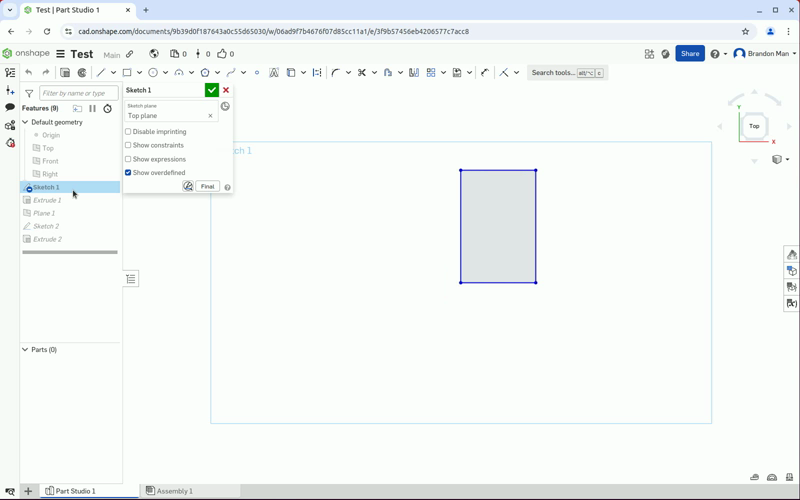
mouse_move(229, 92)
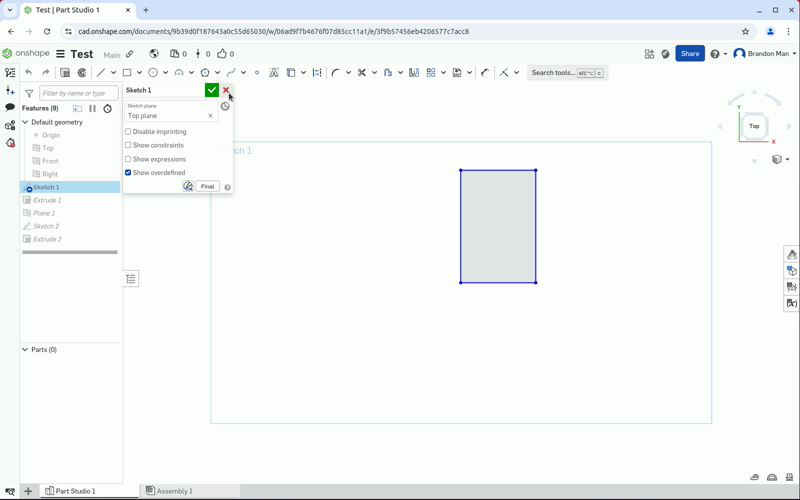
click(229, 92)
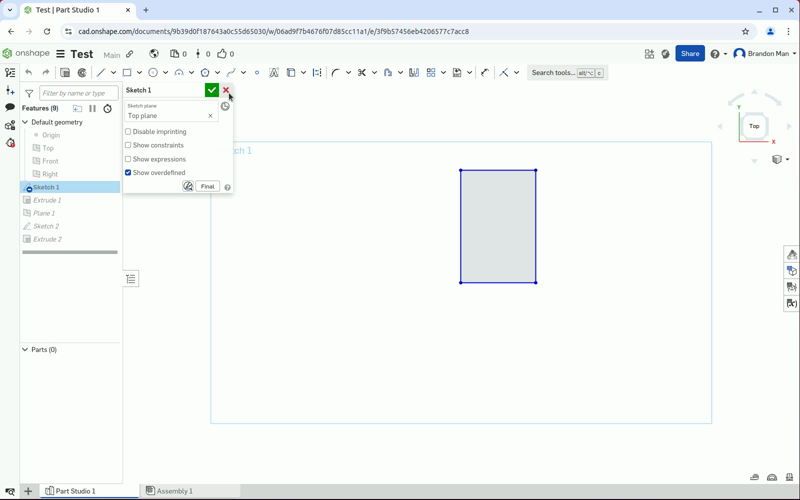
key(shift+s)
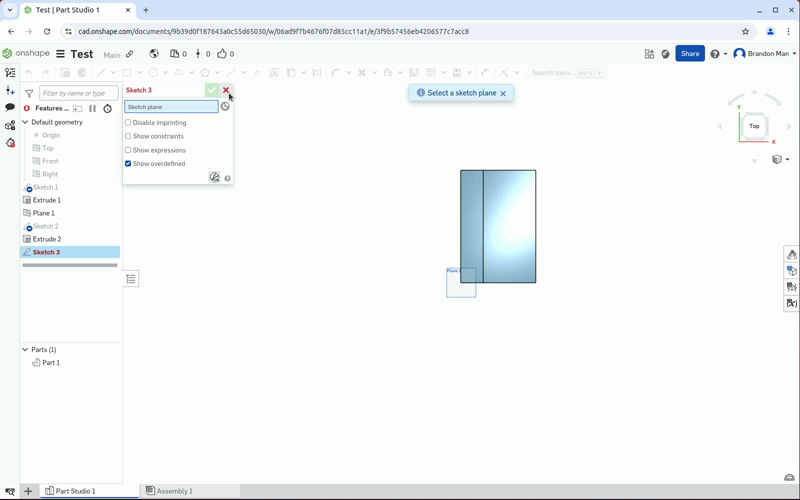
mouse_move(73, 215)
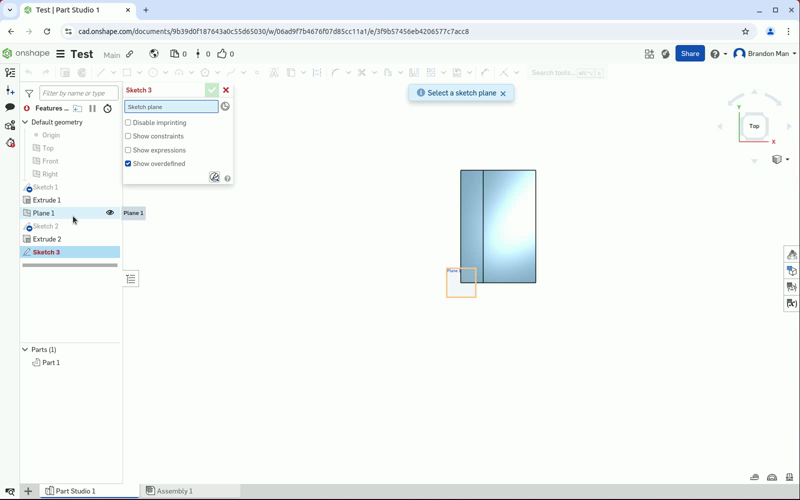
click(73, 215)
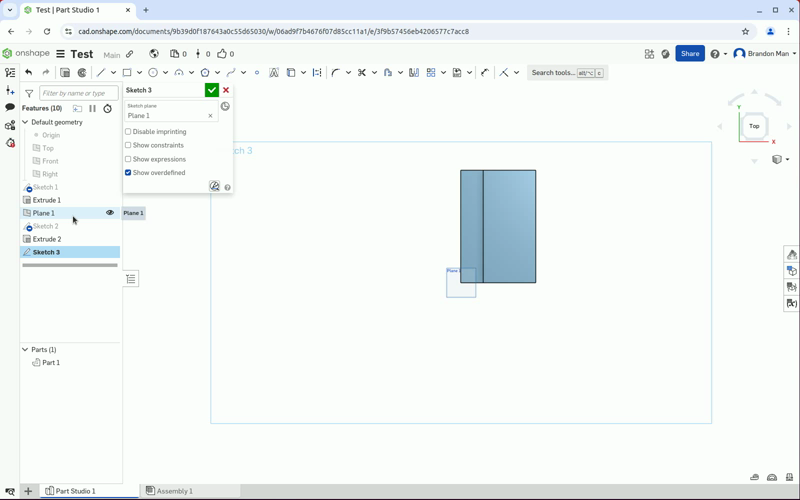
mouse_move(73, 352)
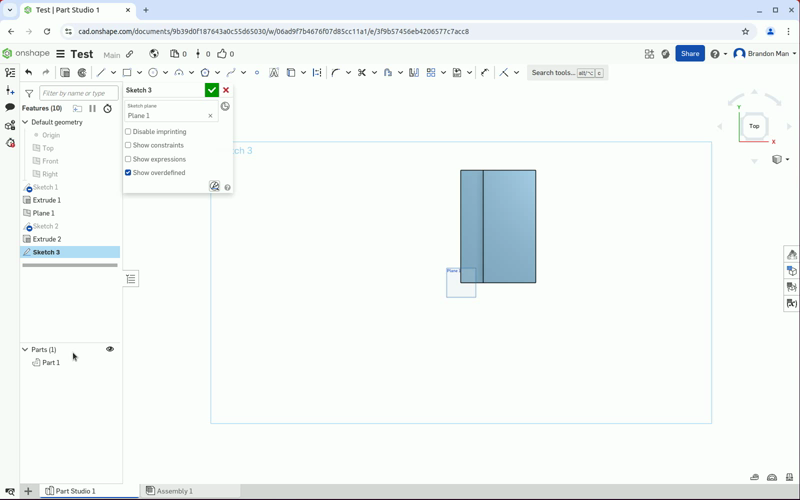
key(y)
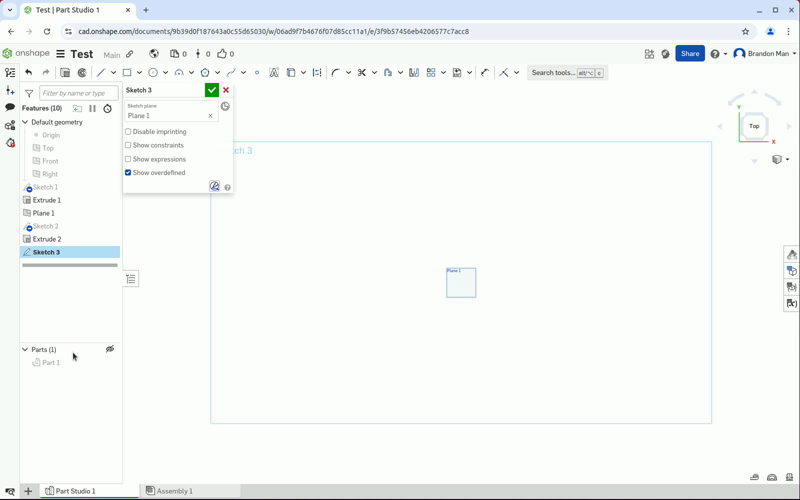
key(c)
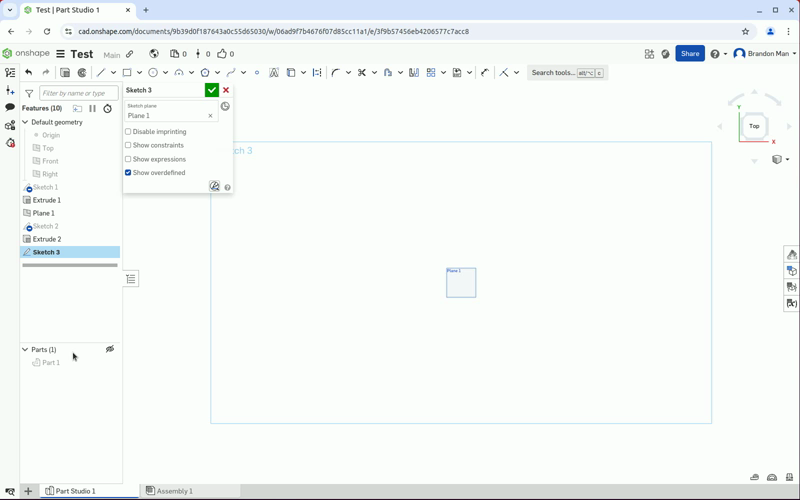
key_down(shift)
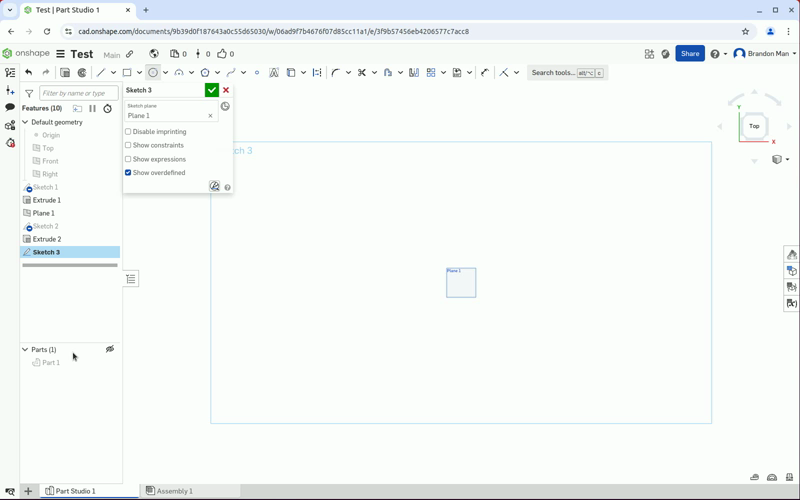
mouse_move(510, 226)
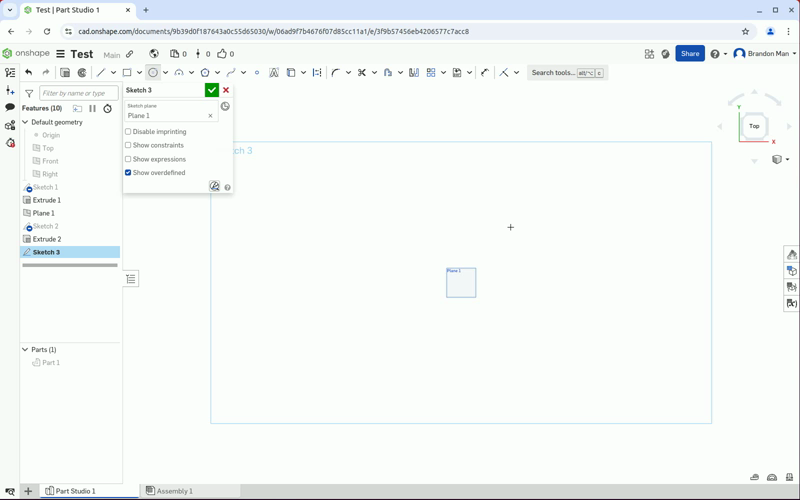
click(510, 226)
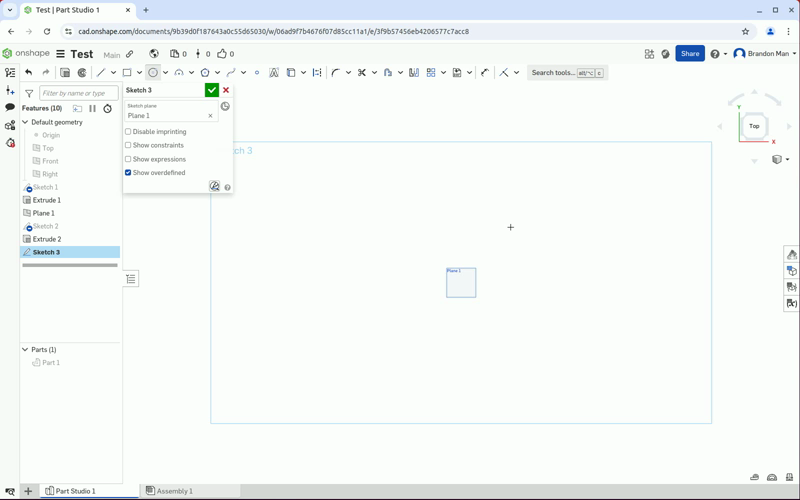
key_up(shift)
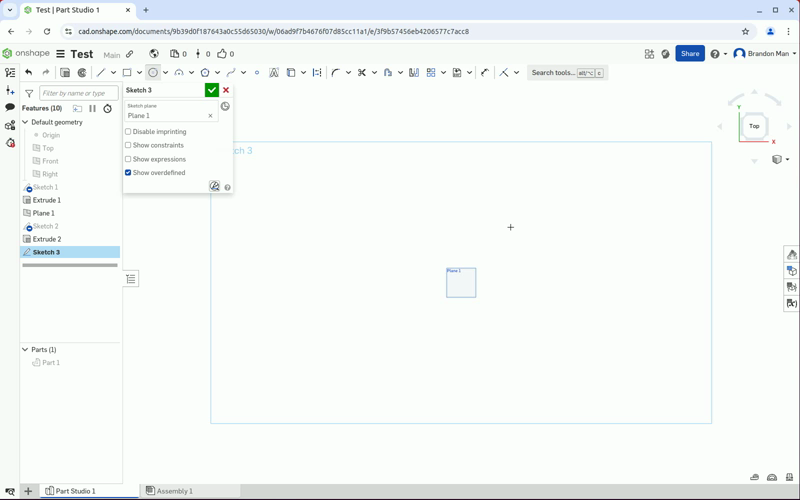
mouse_move(526, 226)
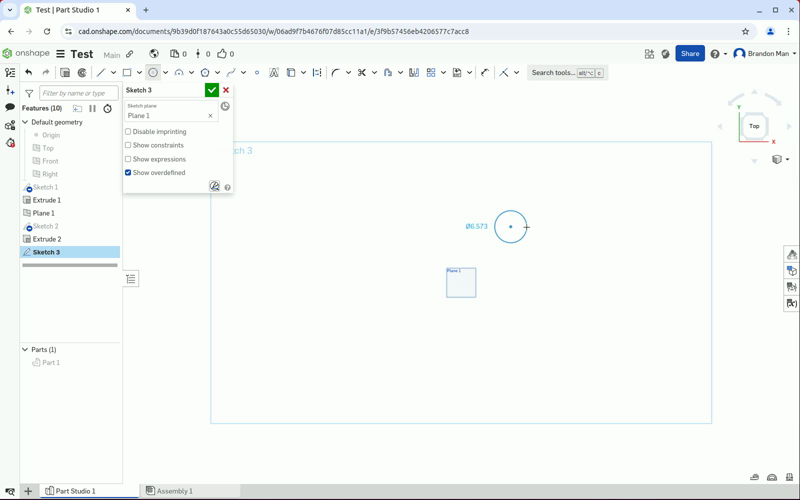
click(526, 226)
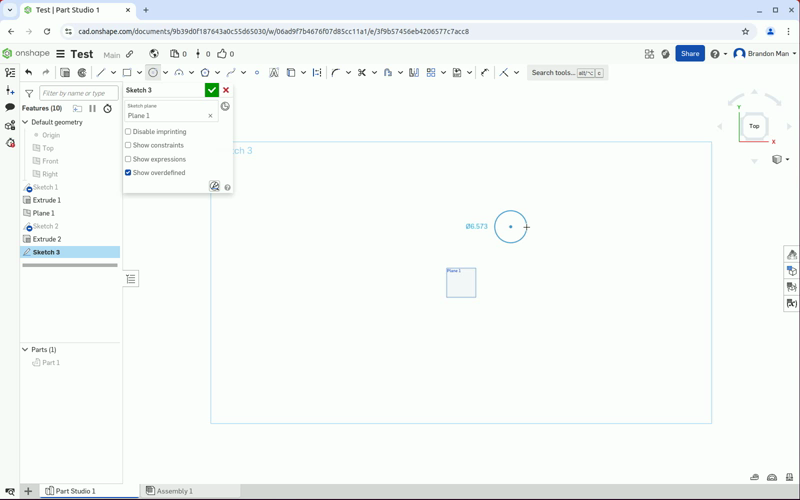
key(esc)
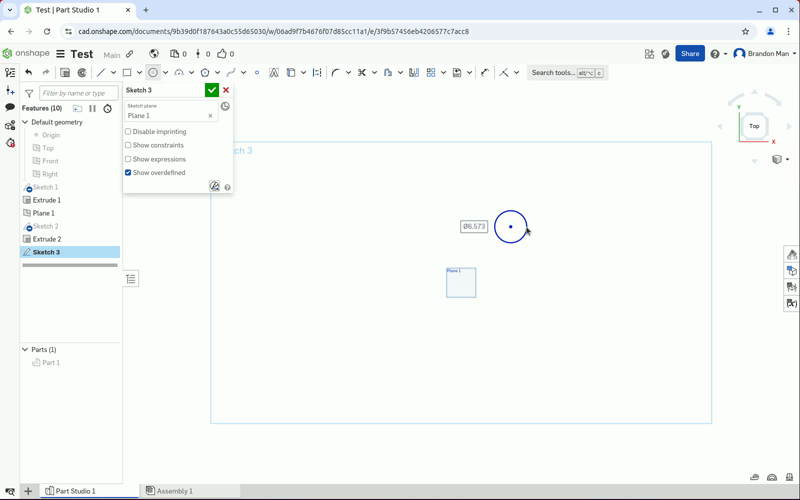
mouse_move(498, 232)
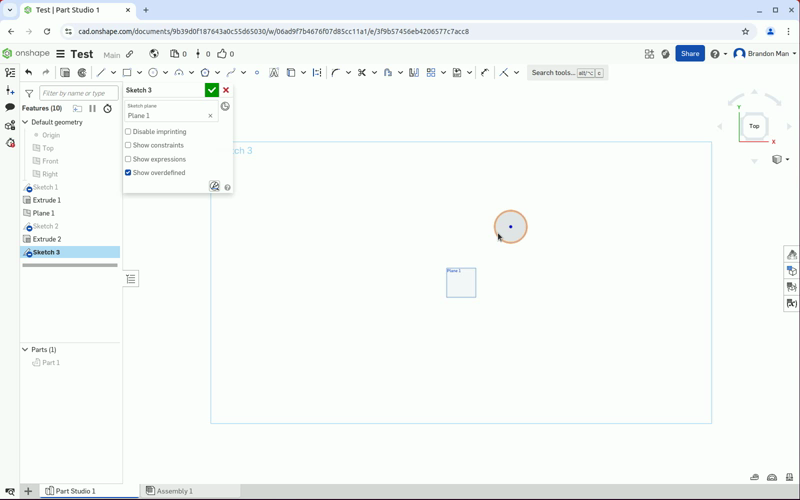
scroll(6)
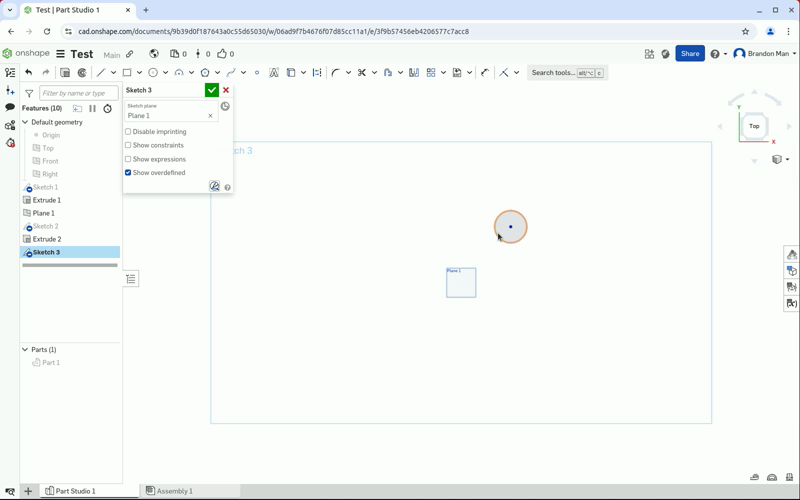
scroll(6)
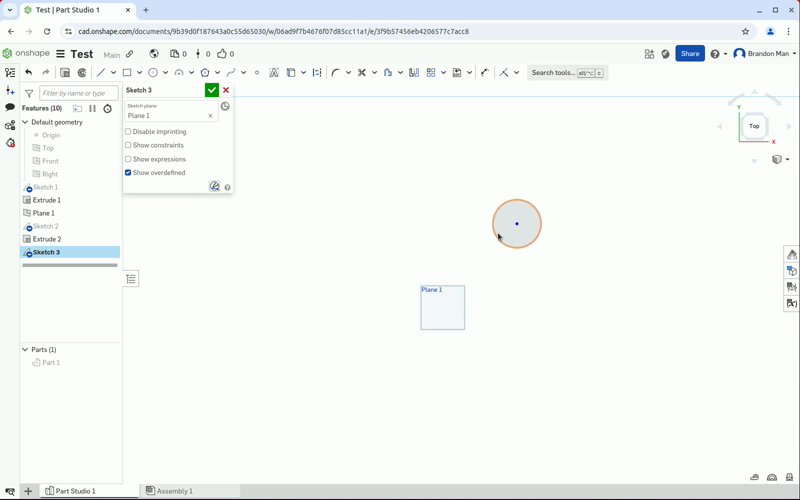
scroll(6)
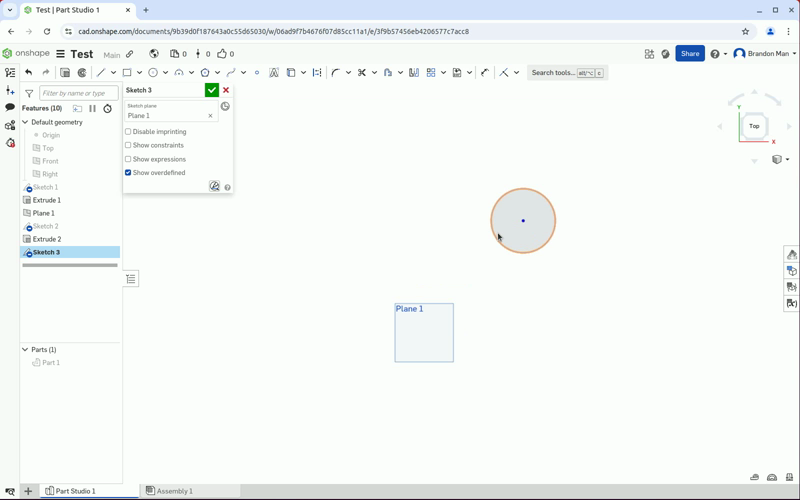
scroll(6)
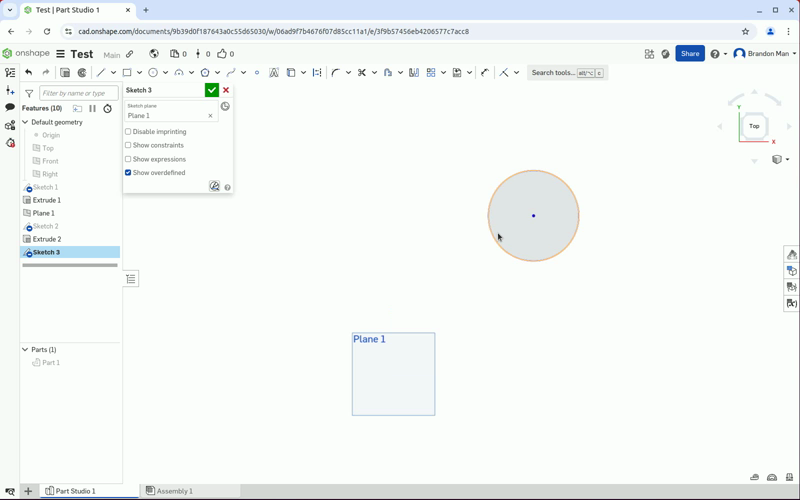
scroll(6)
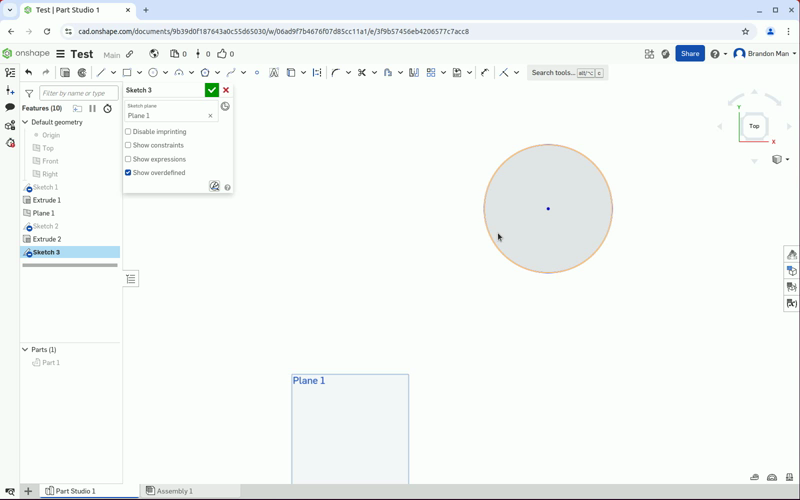
scroll(6)
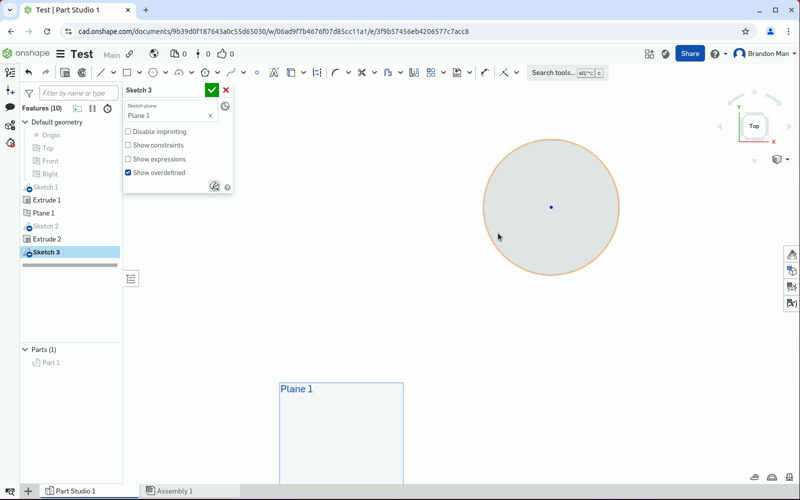
scroll(6)
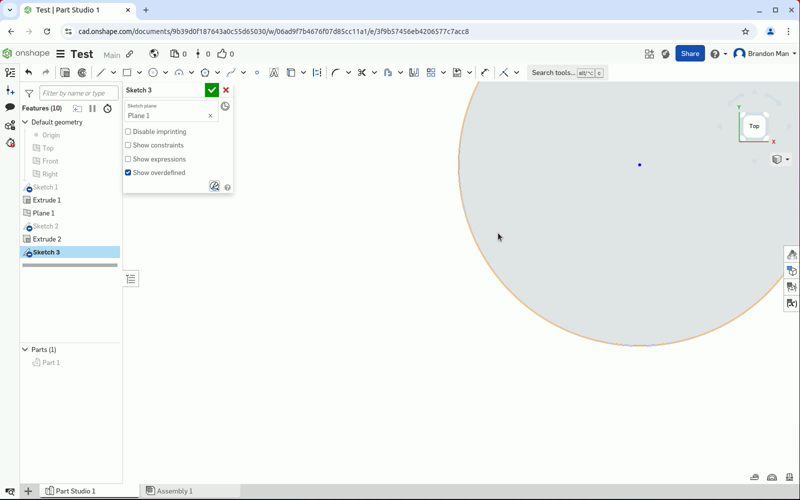
click(498, 232)
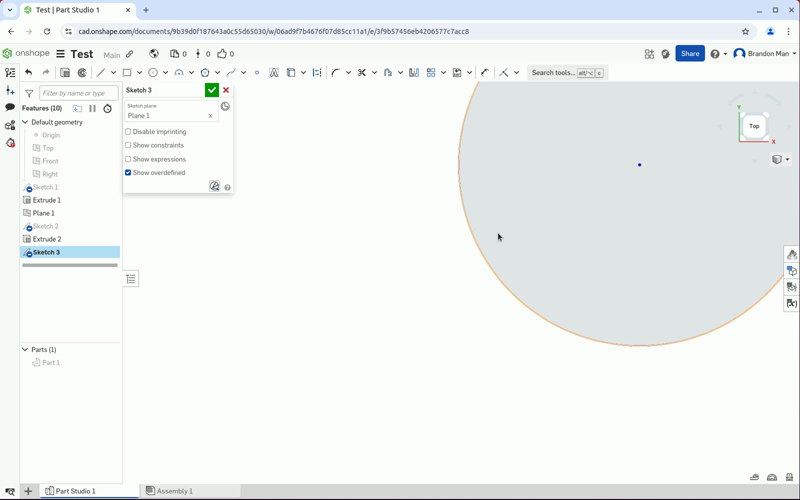
scroll(-6)
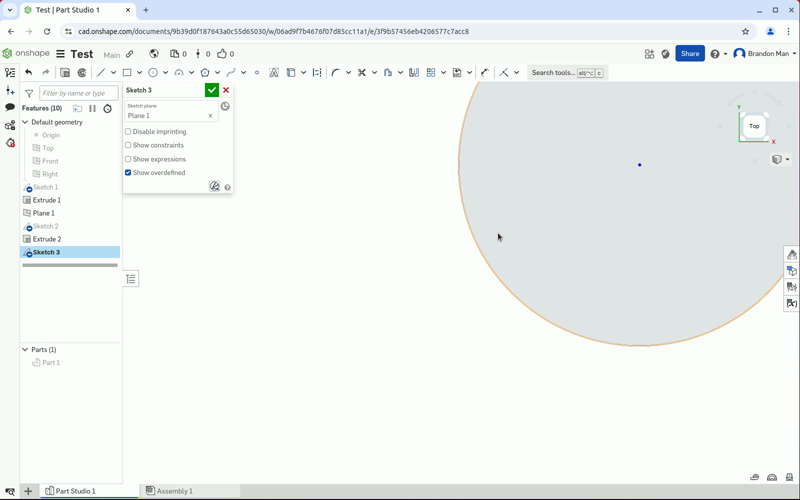
scroll(-6)
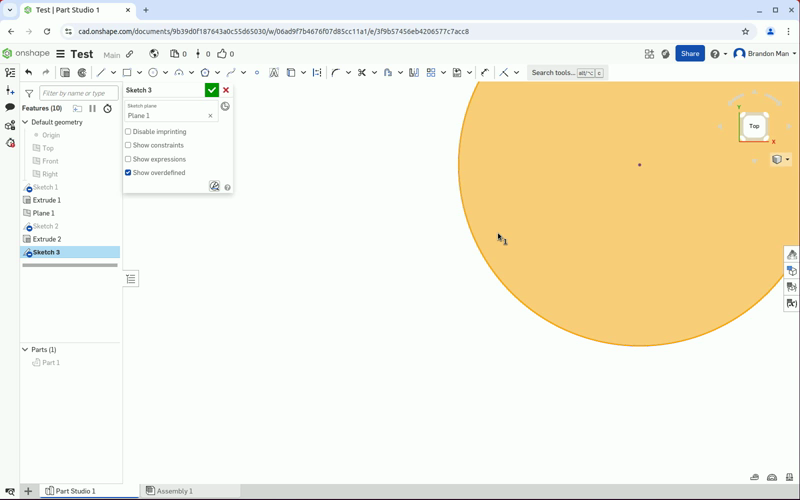
scroll(-6)
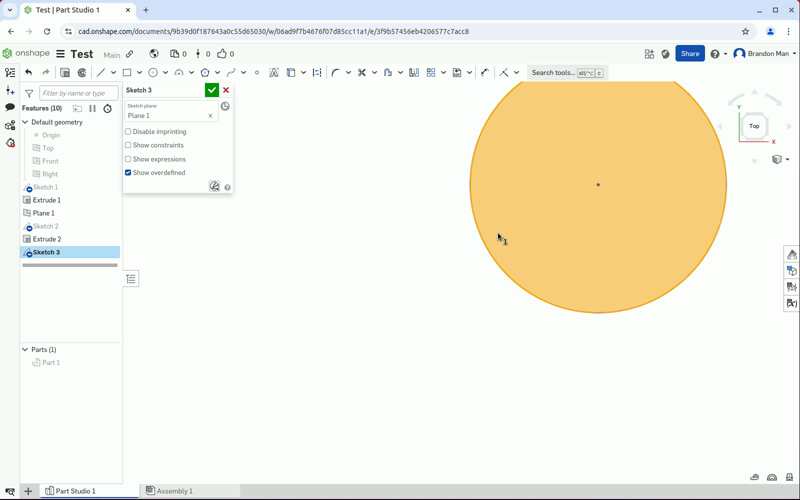
scroll(-6)
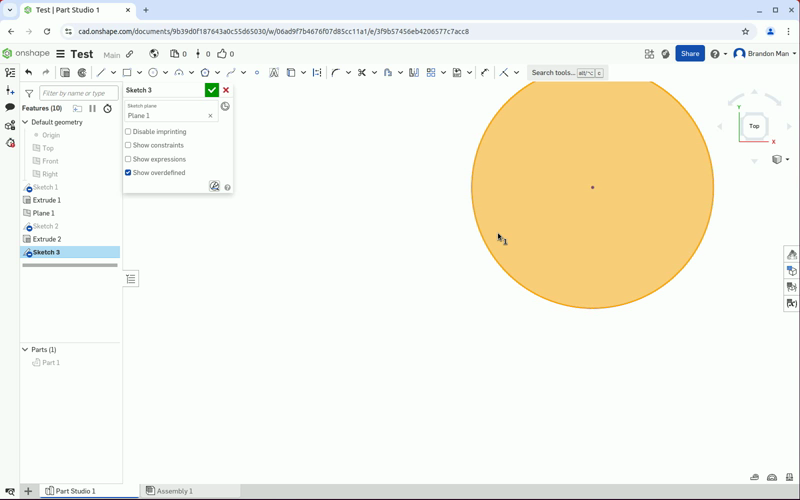
scroll(-6)
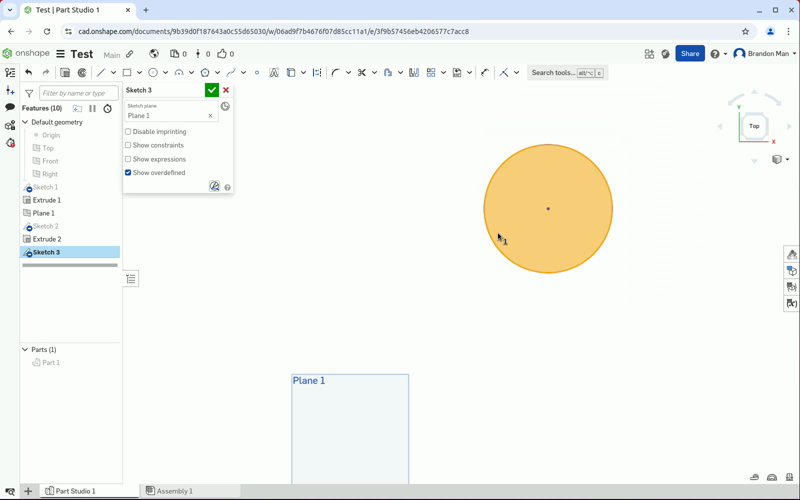
scroll(-6)
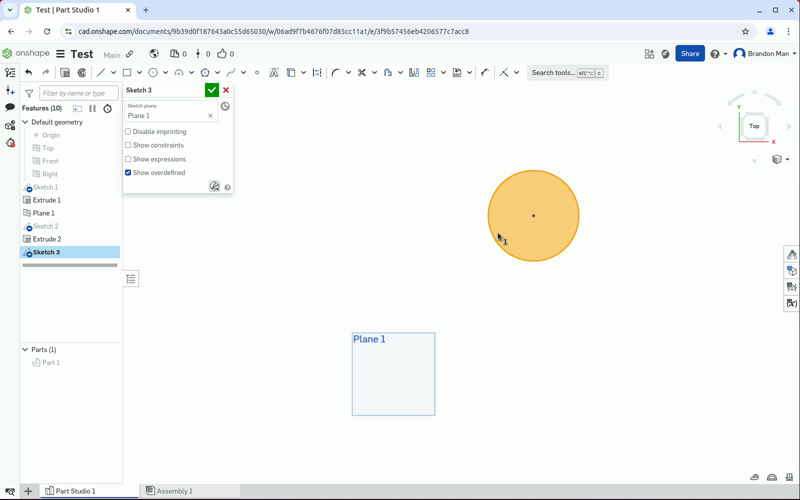
scroll(-6)
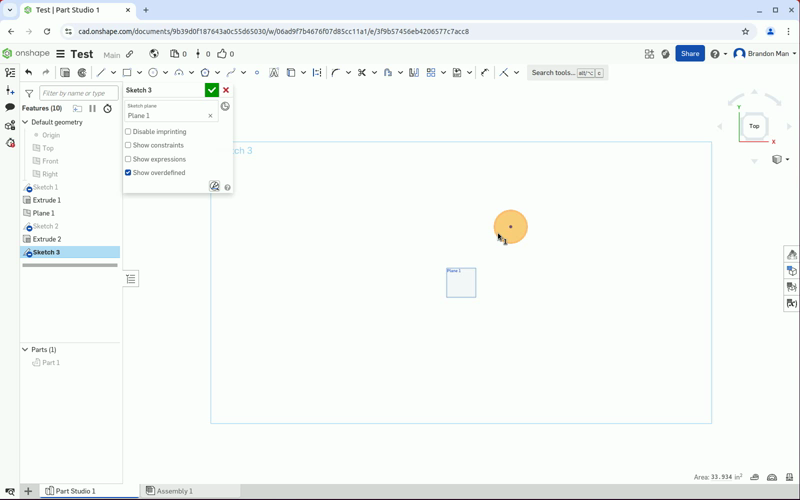
mouse_move(73, 352)
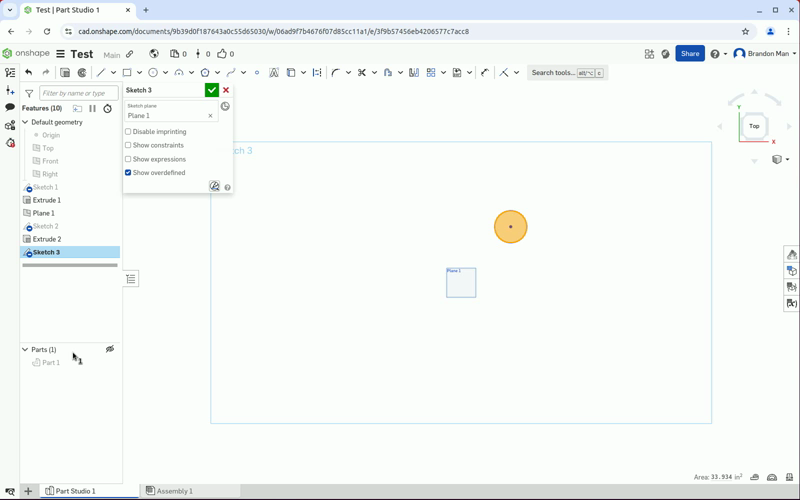
key(shift+y)
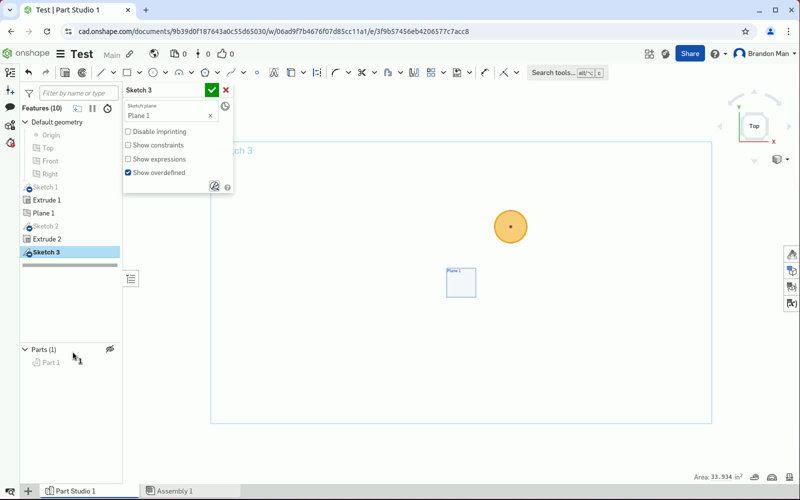
key(shift+e)
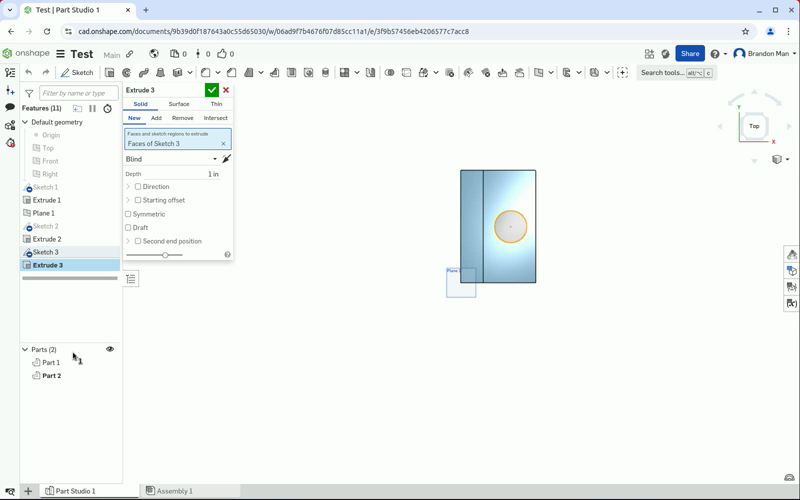
mouse_move(143, 106)
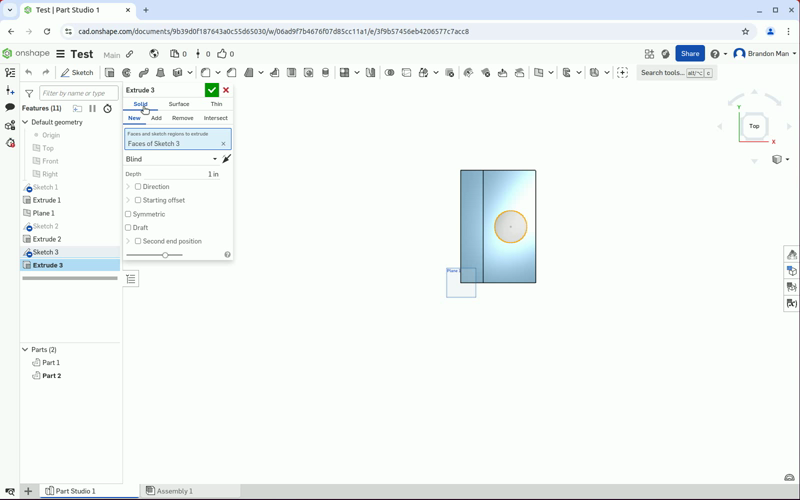
click(143, 106)
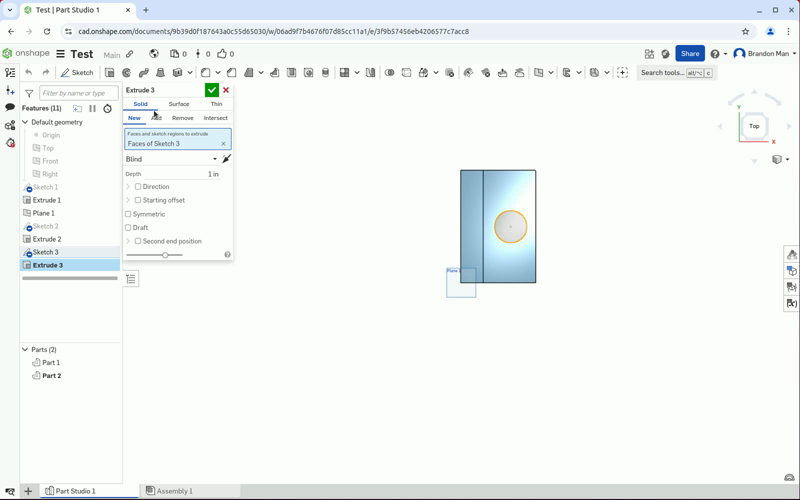
mouse_move(186, 120)
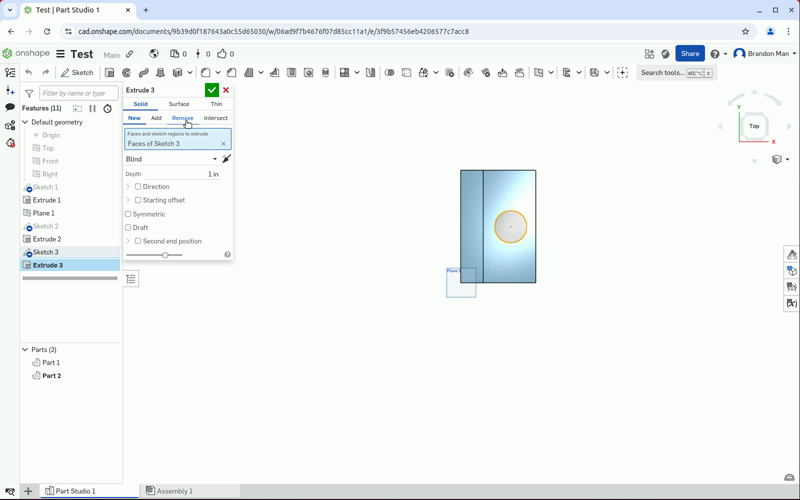
click(186, 120)
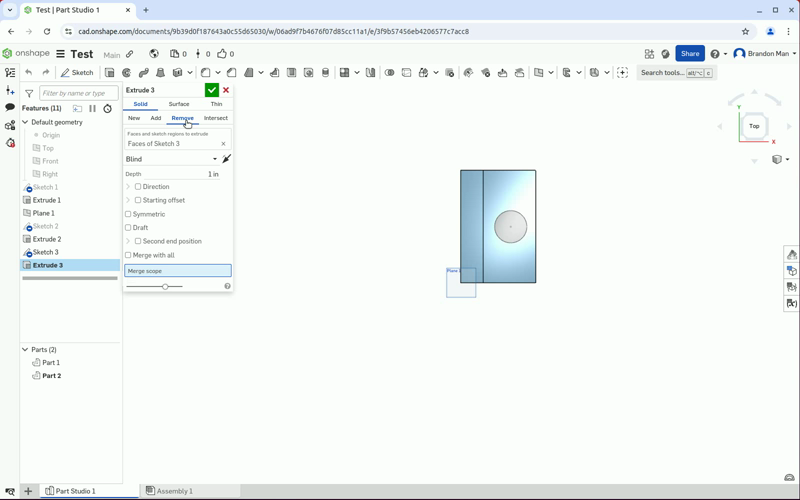
key(tab, 4)
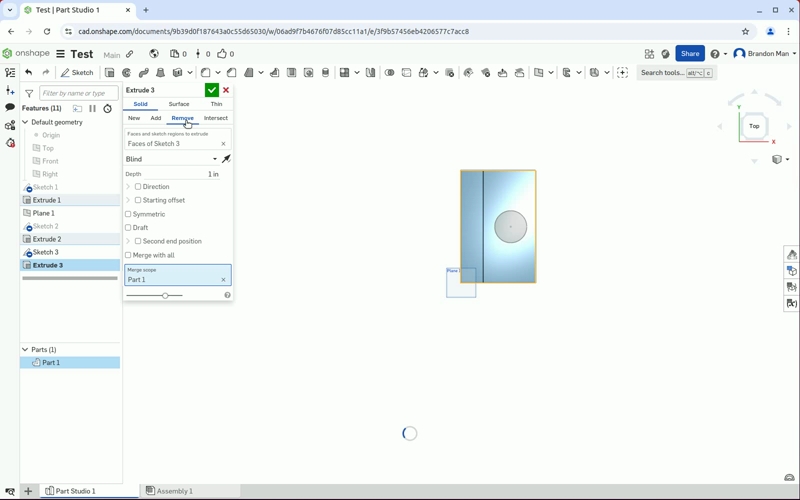
text(30.811)
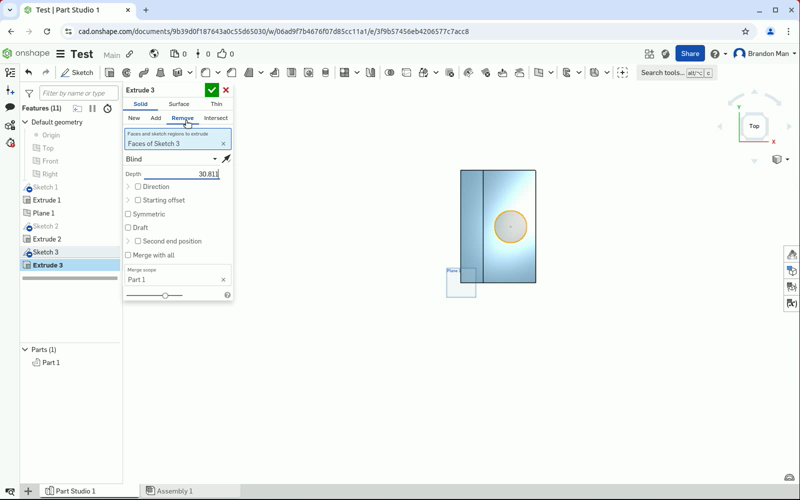
key(tab, 6)
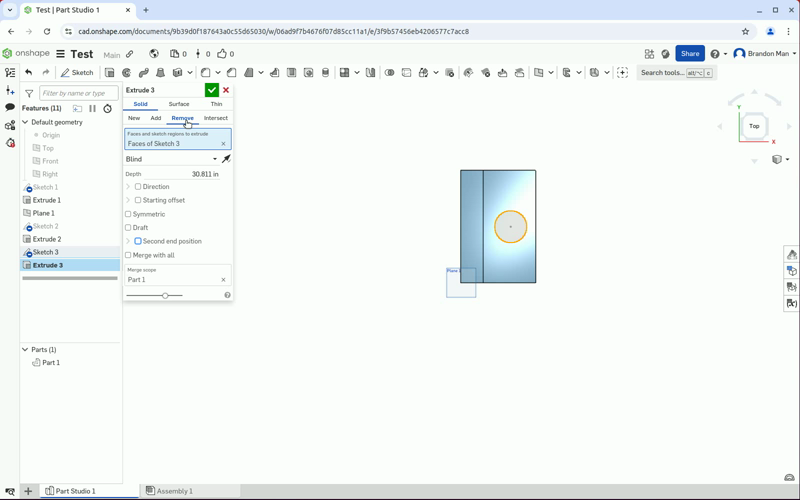
key(space)
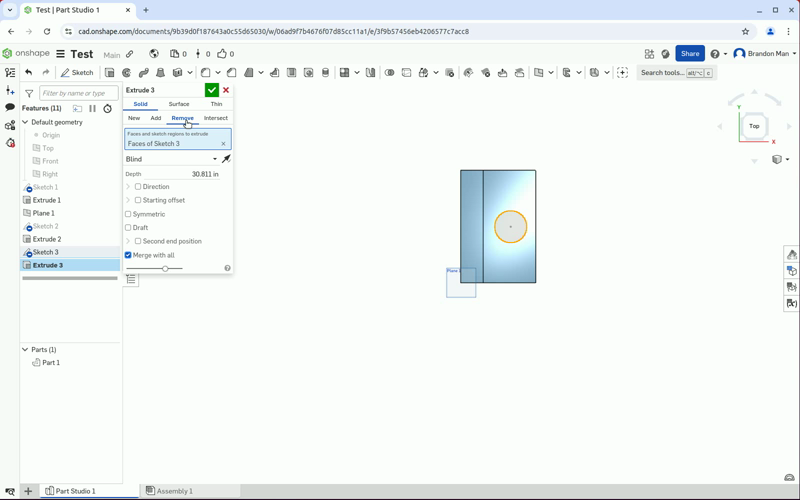
key(enter)
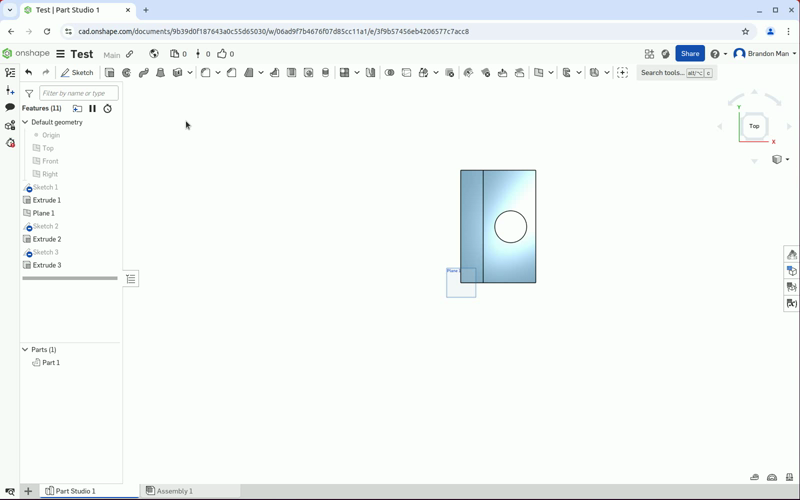
key(shift+h)
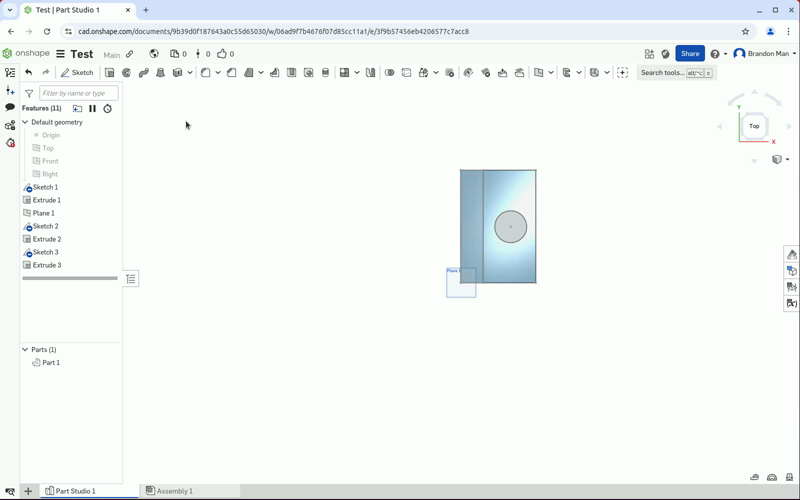
key(shift+h)
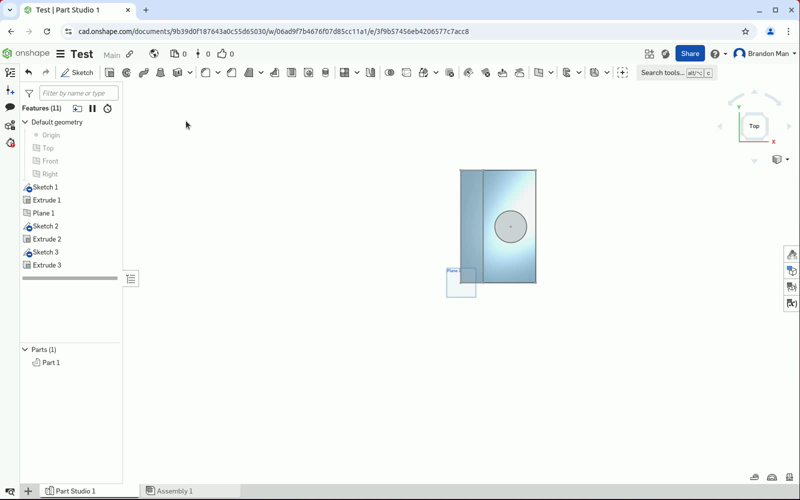
key(shift+7)
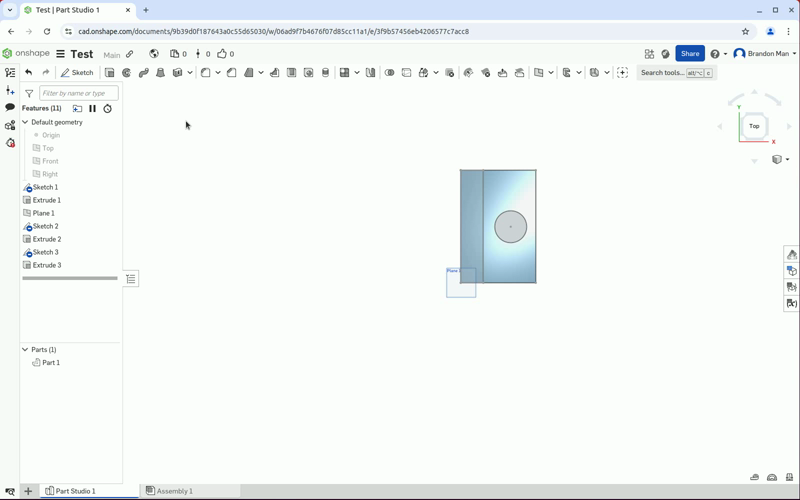
key(up, 3)
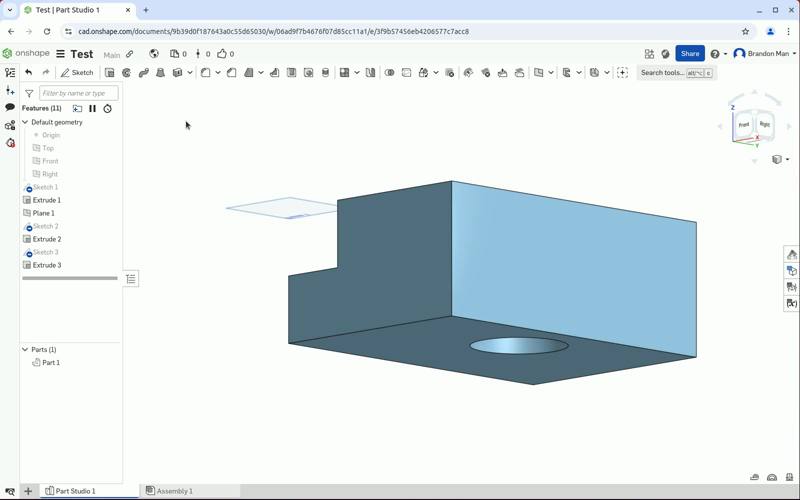
key(left, 3)
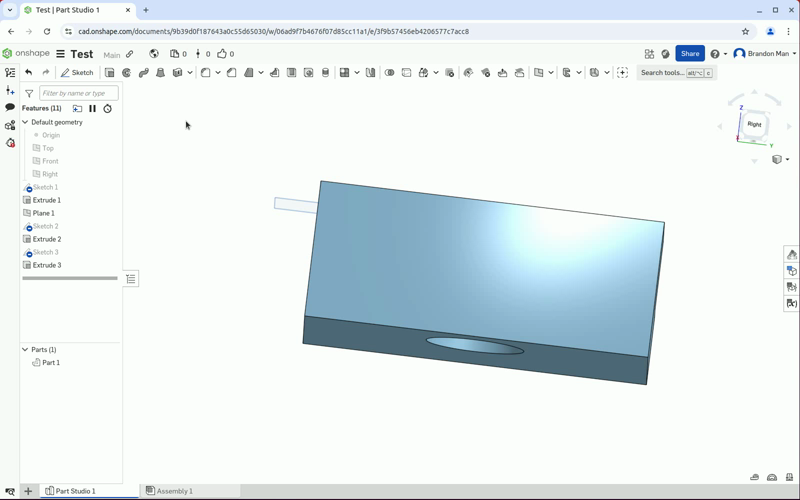
key(right, 3)
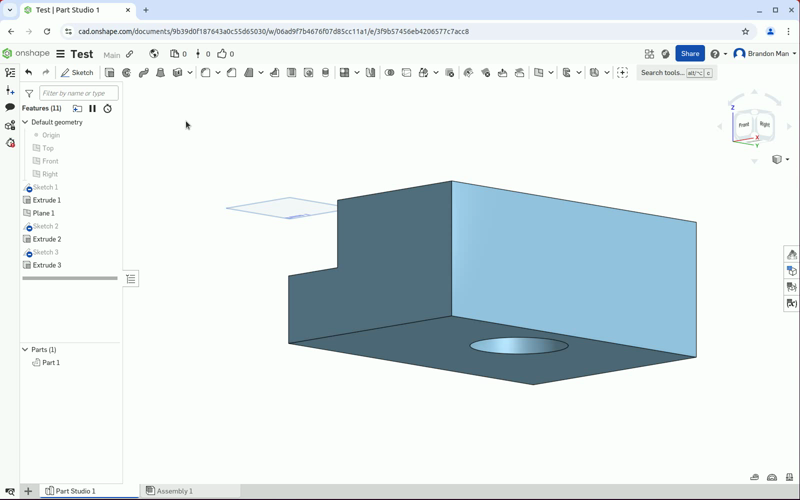
key(down, 3)
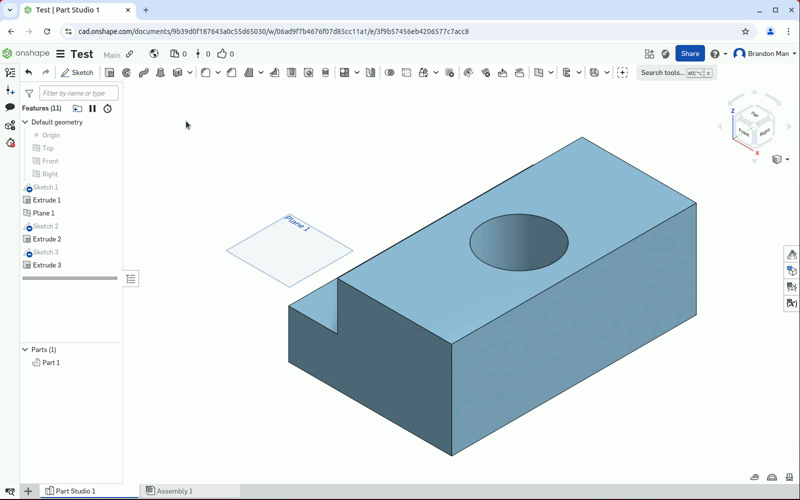
mouse_move(73, 189)
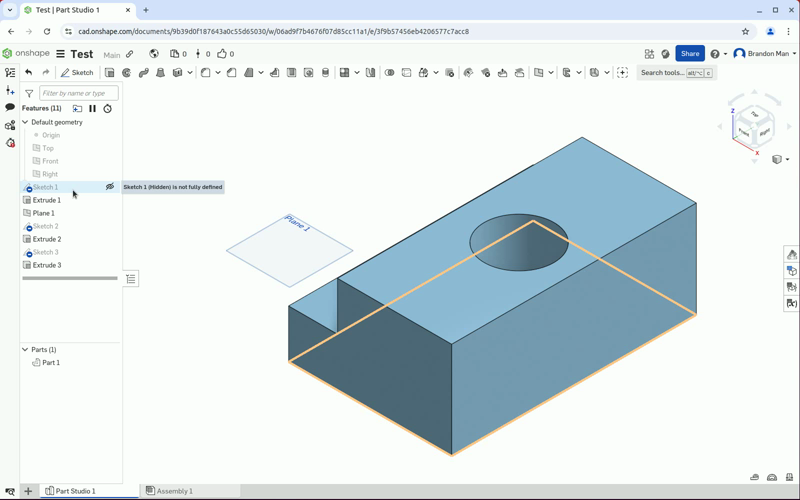
click(73, 189)